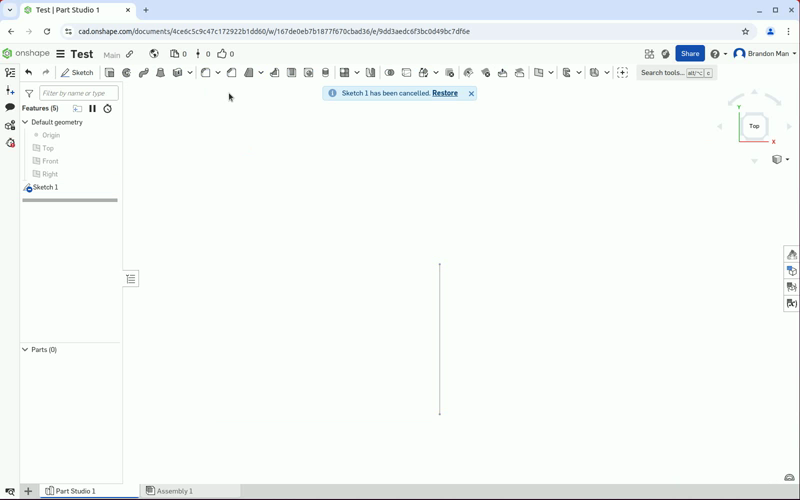
key(shift+h)
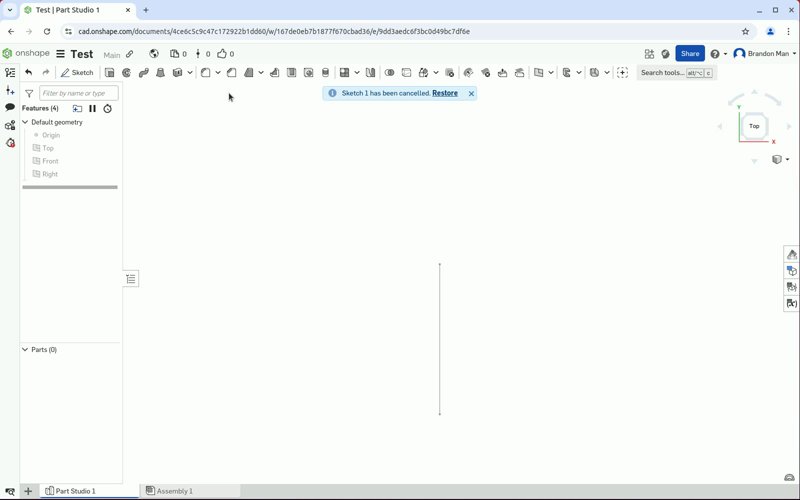
key(shift+s)
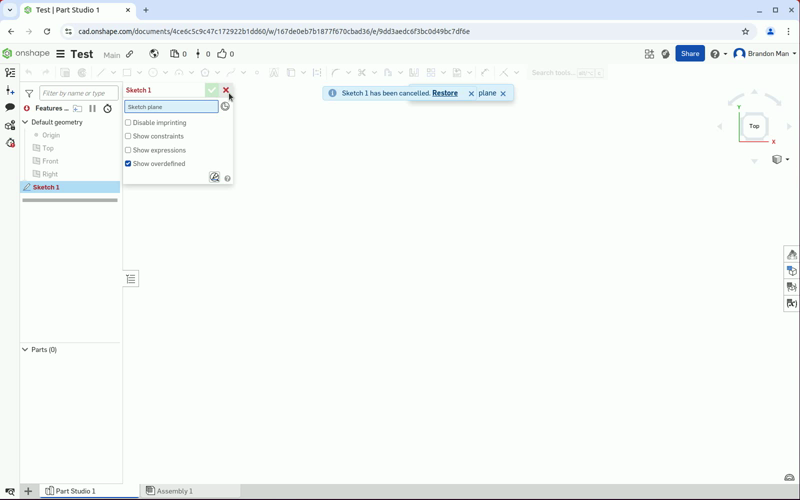
mouse_move(73, 150)
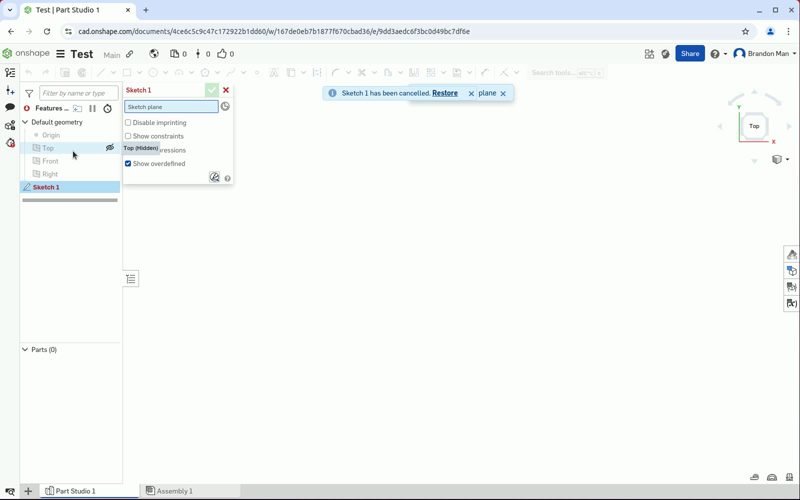
click(73, 150)
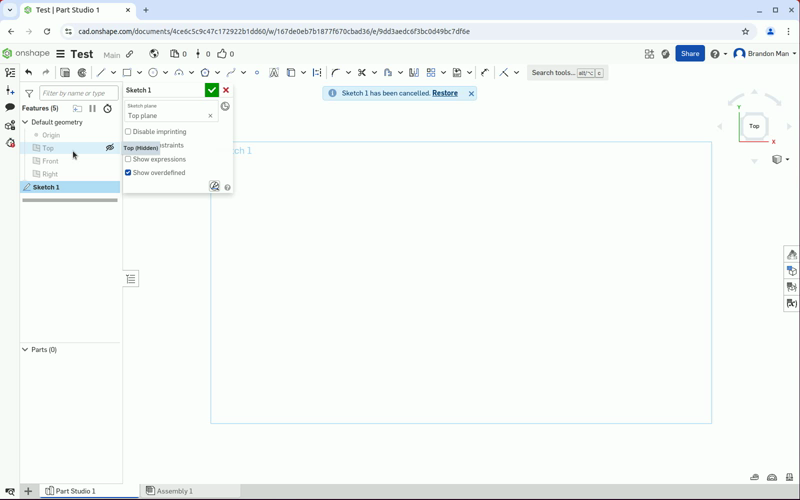
mouse_move(73, 352)
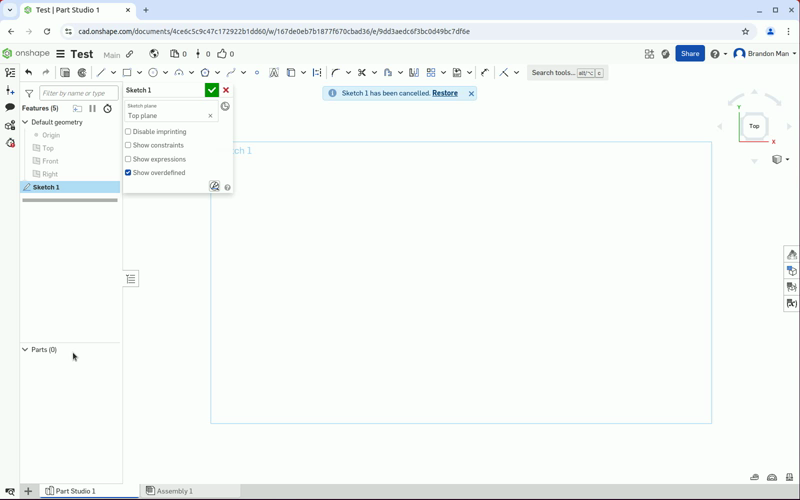
key(y)
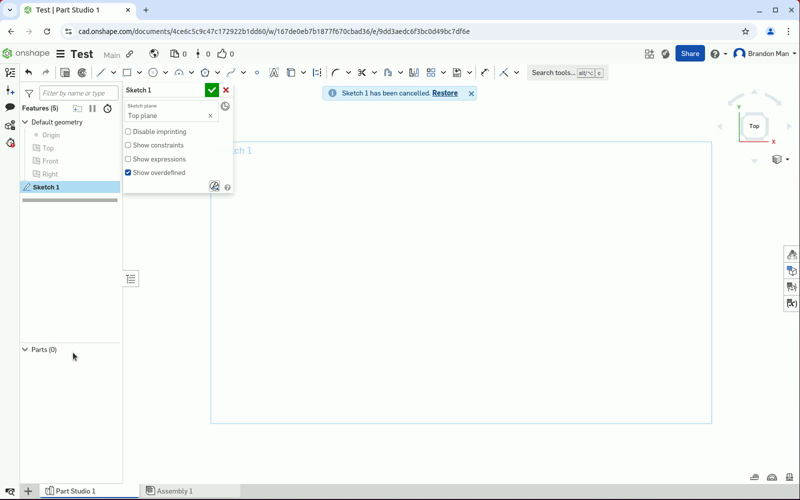
key(l)
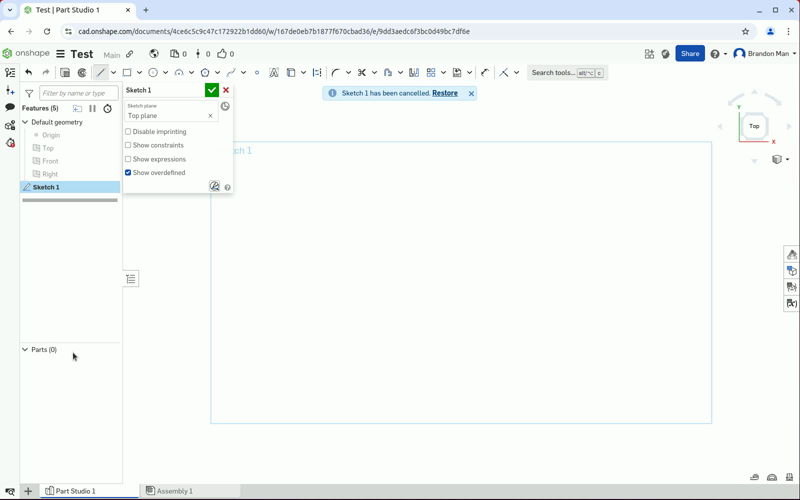
key_down(shift)
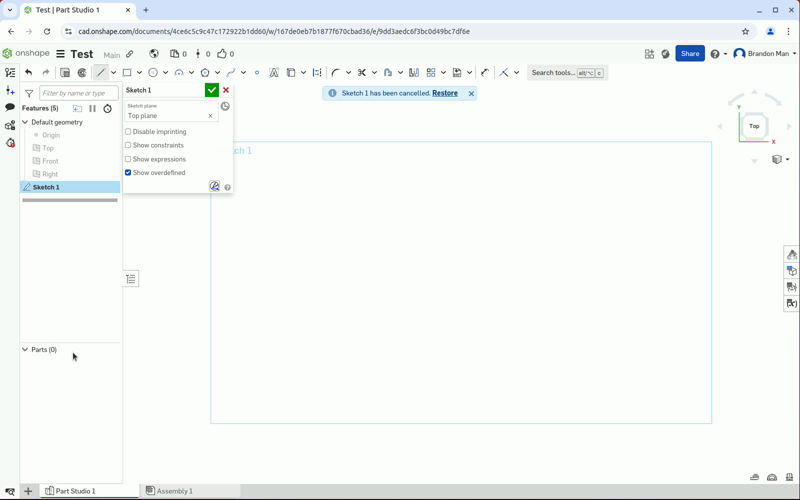
mouse_move(349, 282)
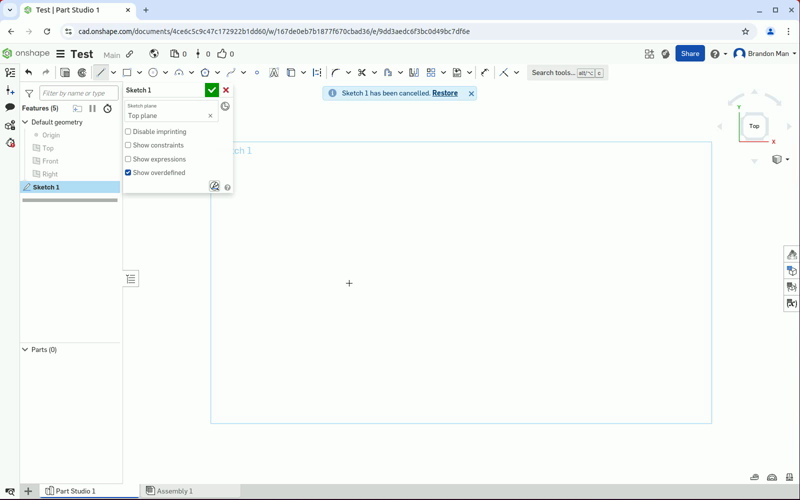
click(349, 282)
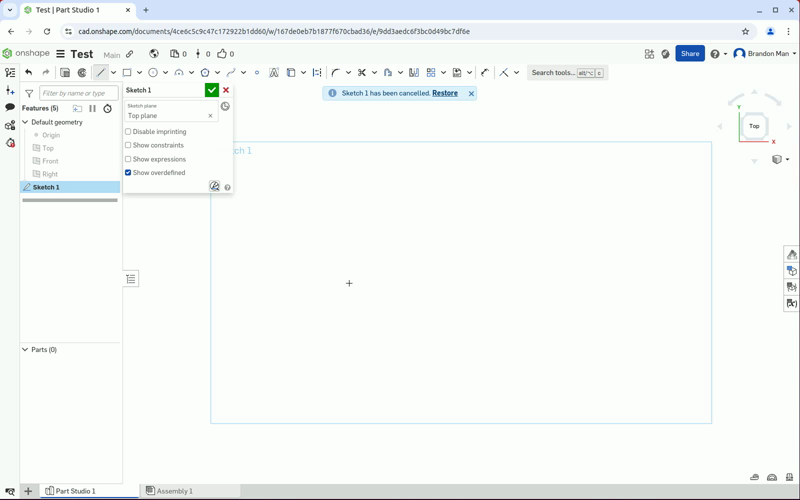
key_up(shift)
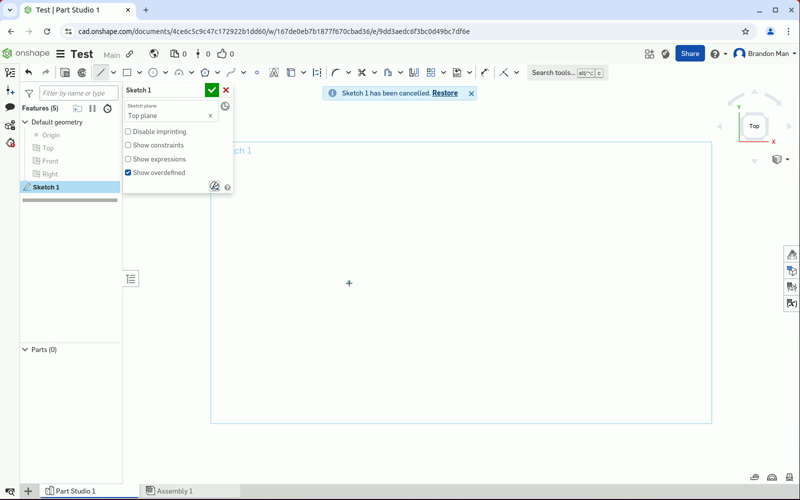
key_down(shift)
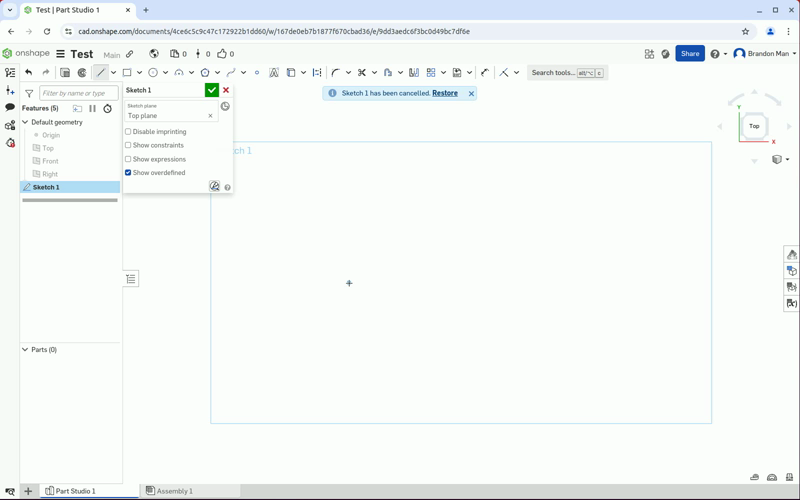
mouse_move(405, 378)
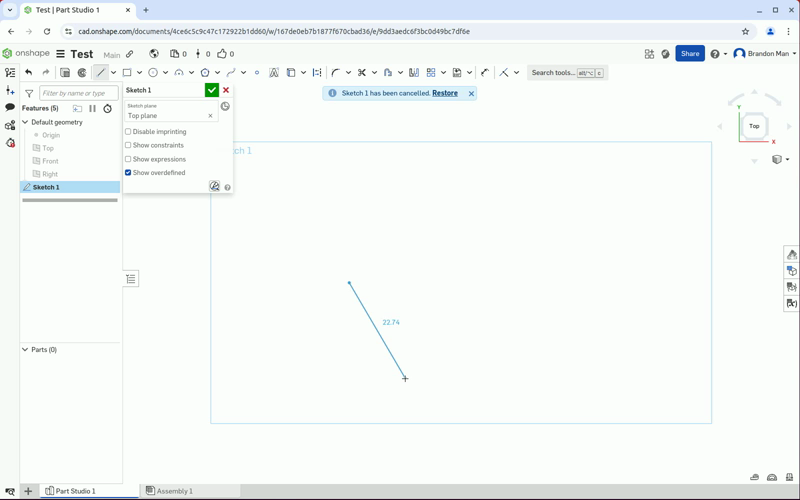
click(405, 378)
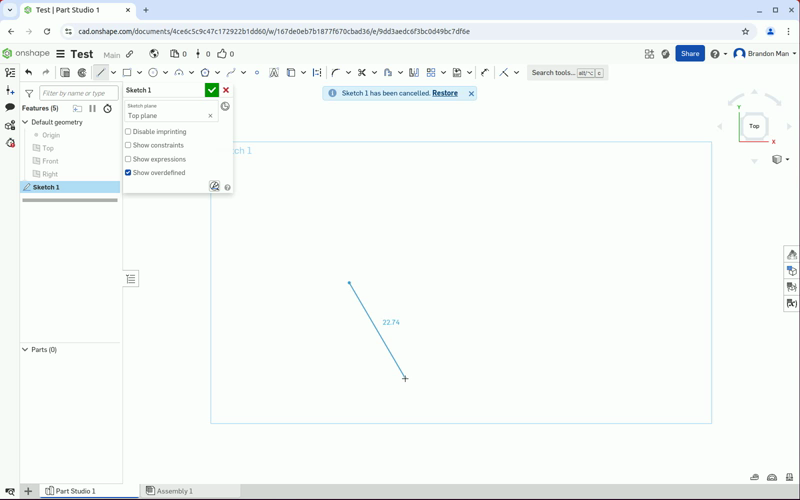
key_up(shift)
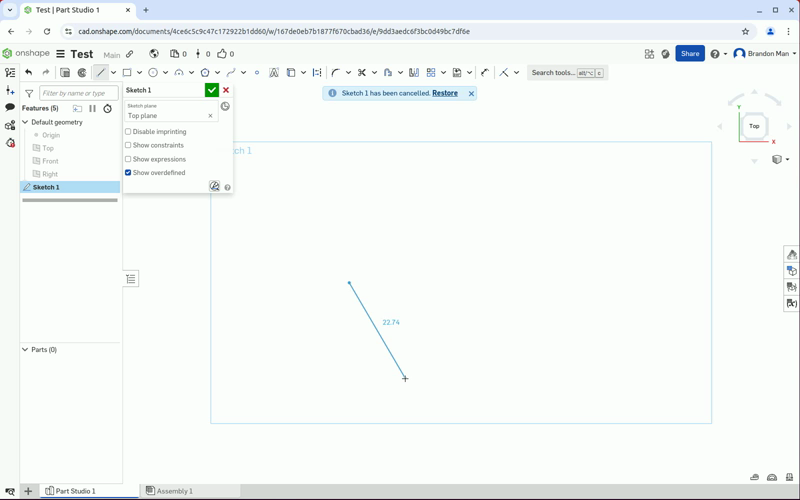
key_down(shift)
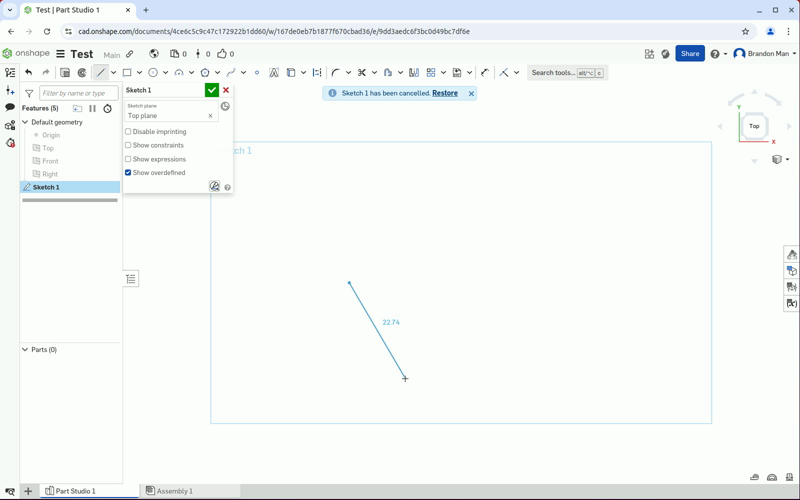
mouse_move(514, 378)
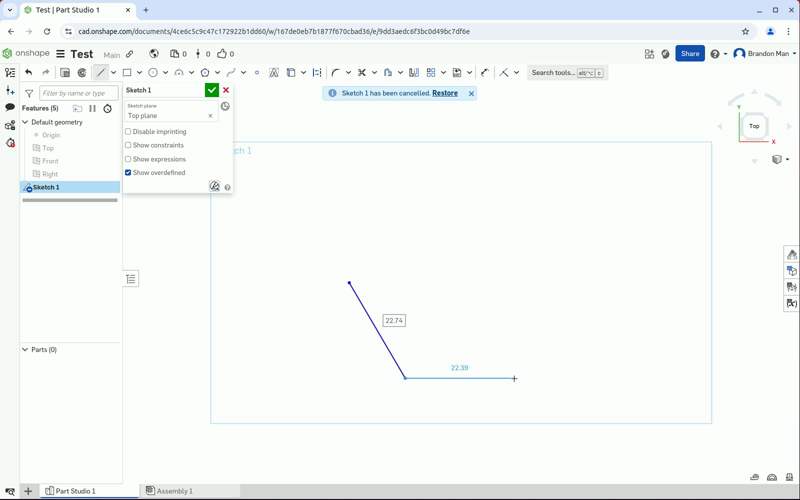
click(514, 378)
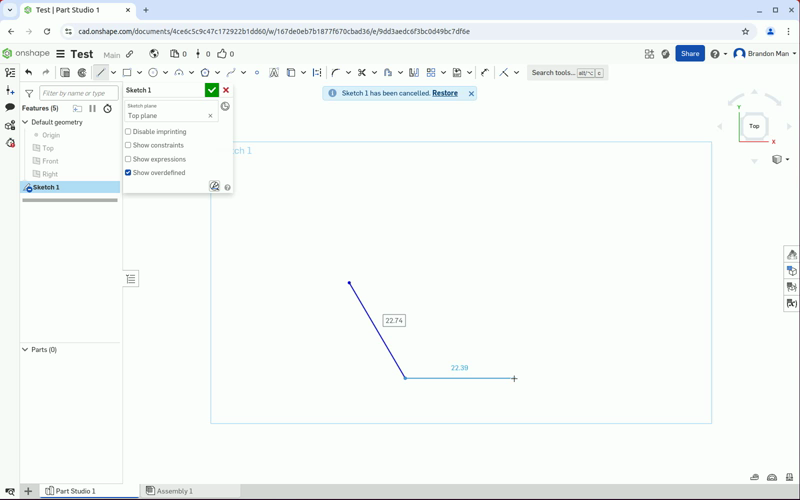
key_up(shift)
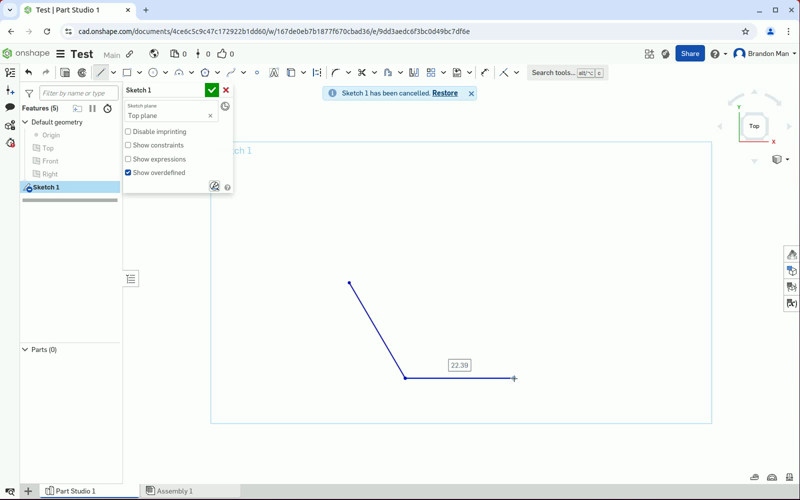
key_down(shift)
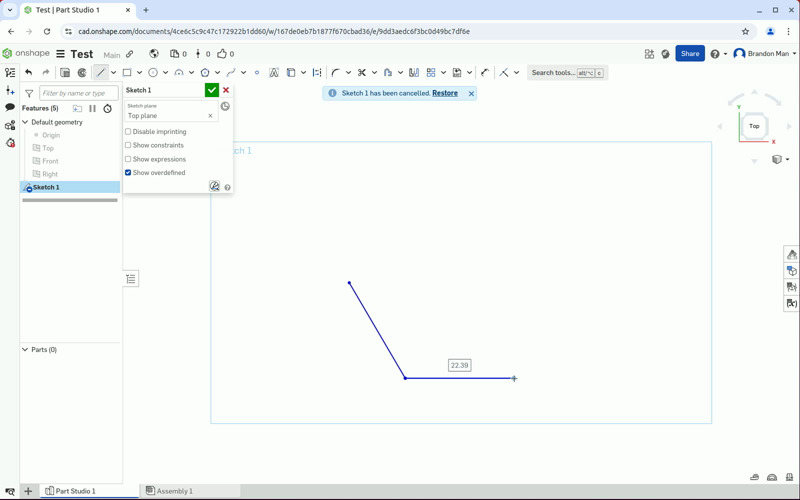
mouse_move(569, 282)
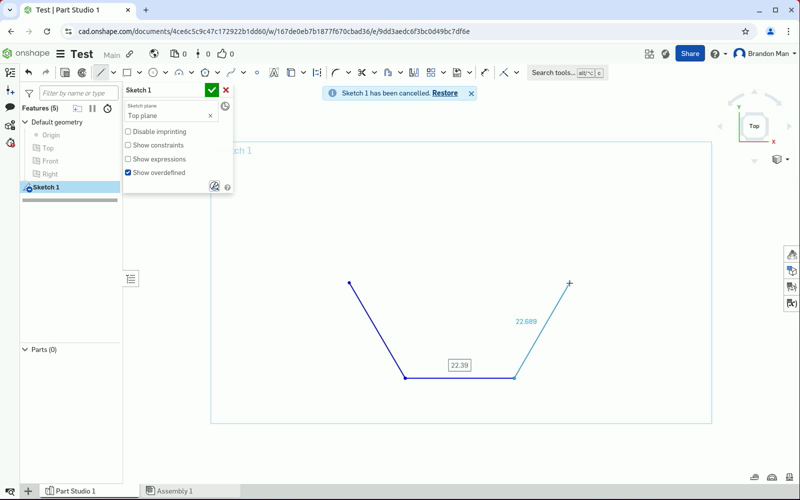
click(569, 282)
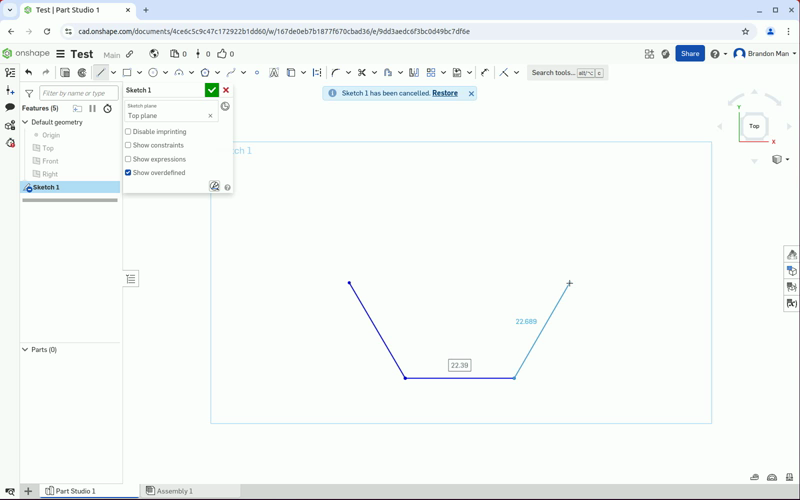
key_up(shift)
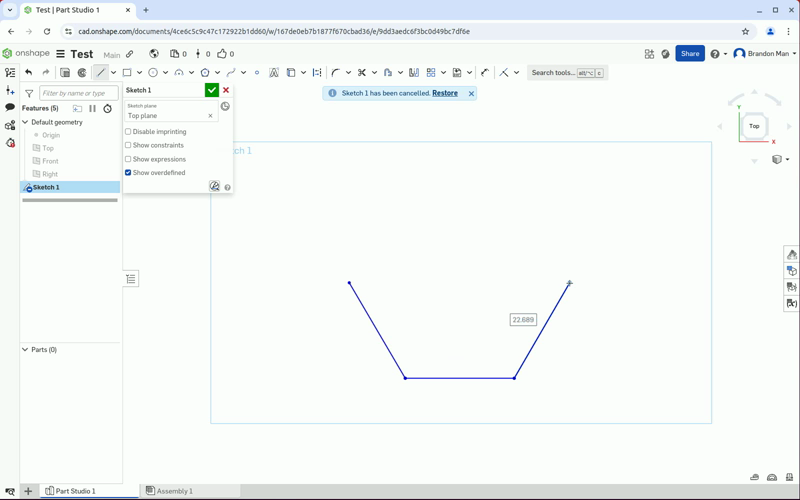
key_down(shift)
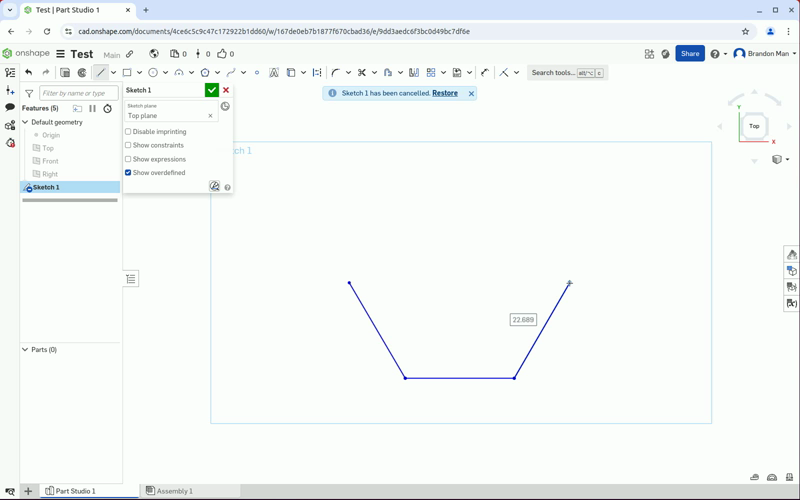
mouse_move(514, 187)
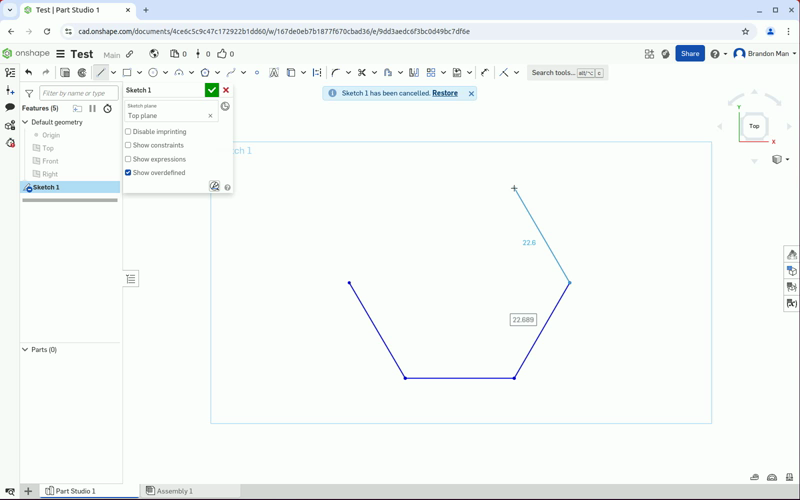
click(514, 187)
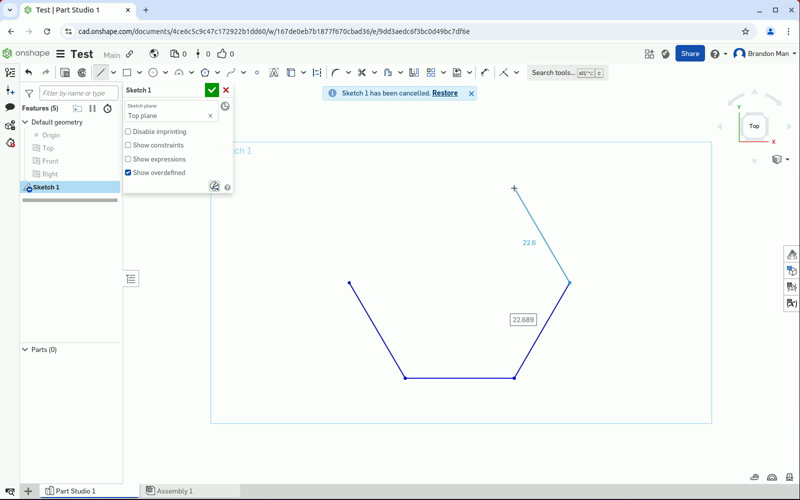
key_up(shift)
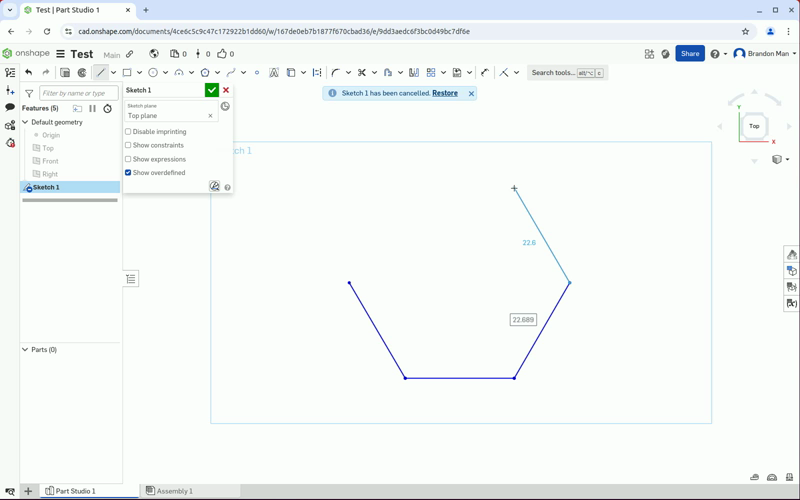
key_down(shift)
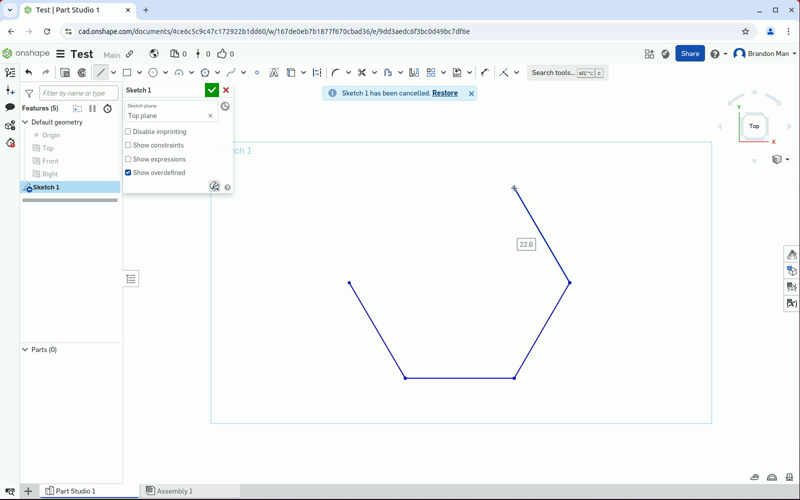
mouse_move(405, 187)
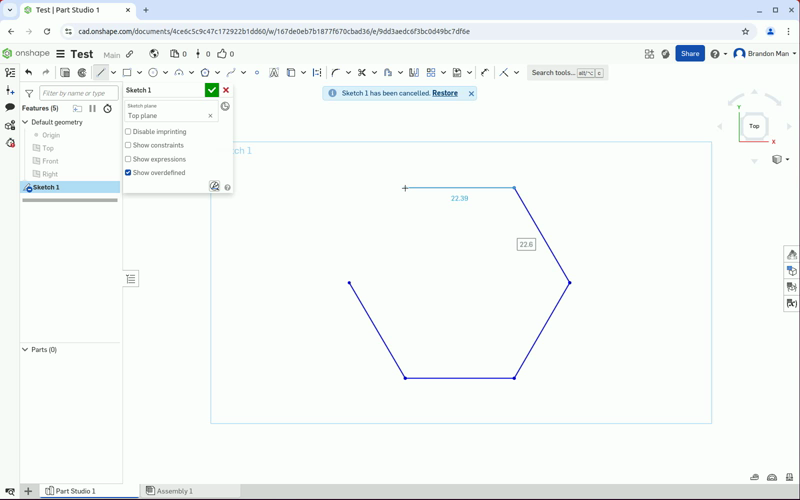
click(405, 187)
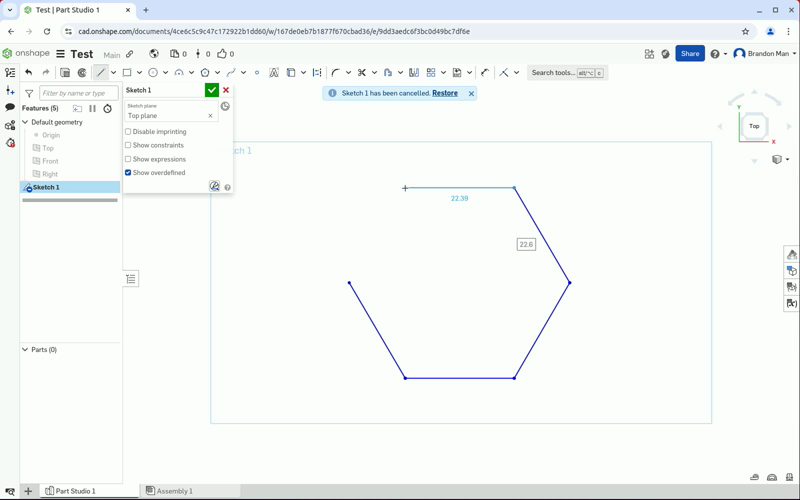
key_up(shift)
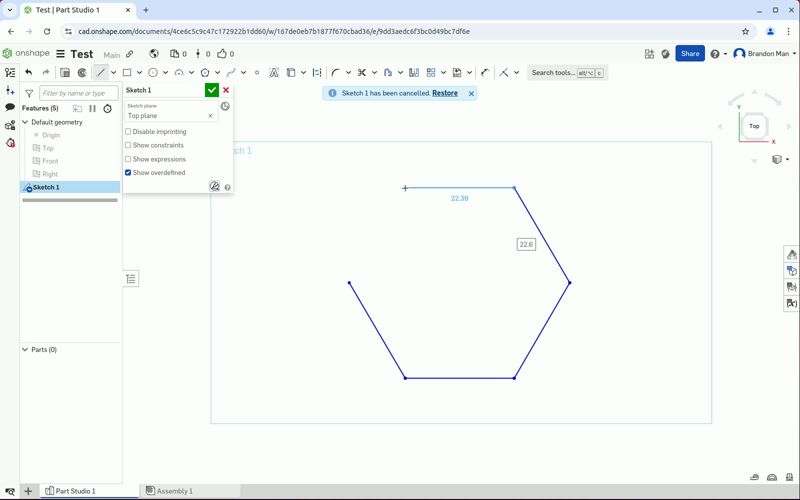
key_down(shift)
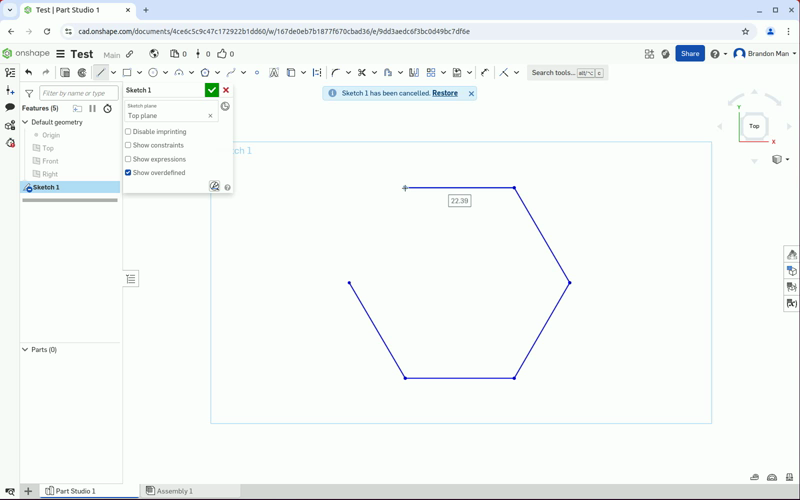
mouse_move(349, 282)
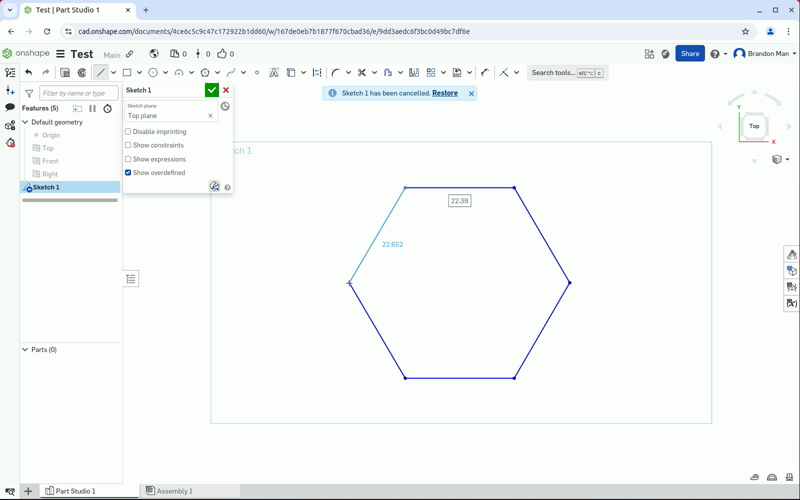
key_up(shift)
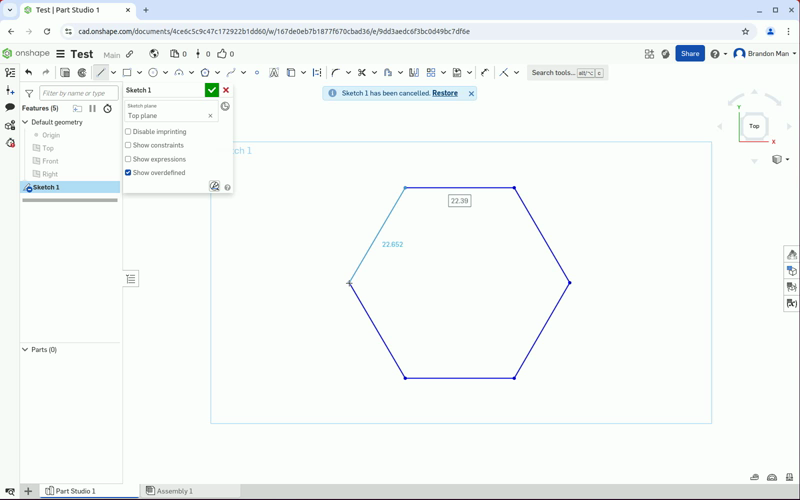
click(349, 282)
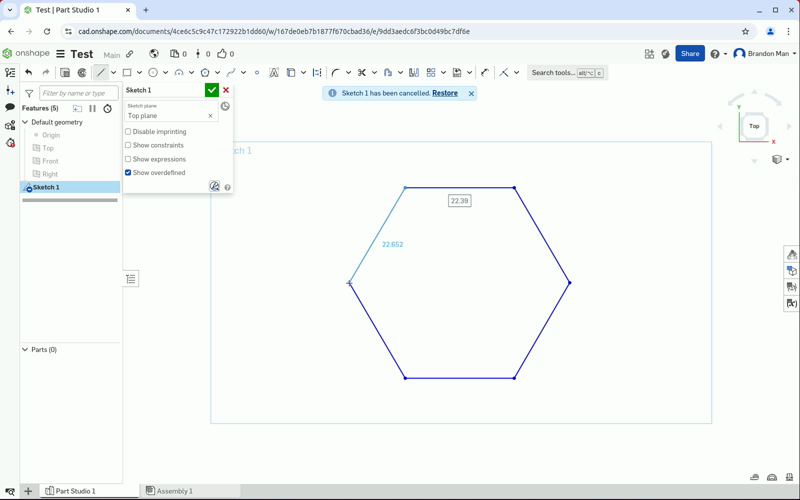
key(esc)
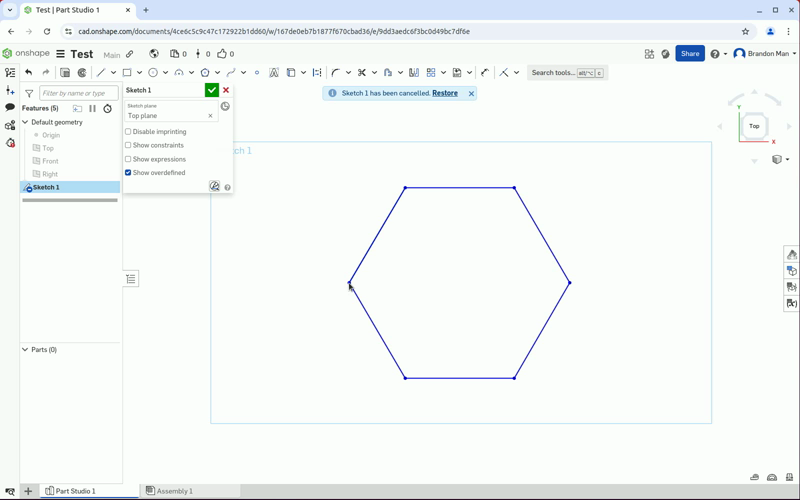
mouse_move(517, 269)
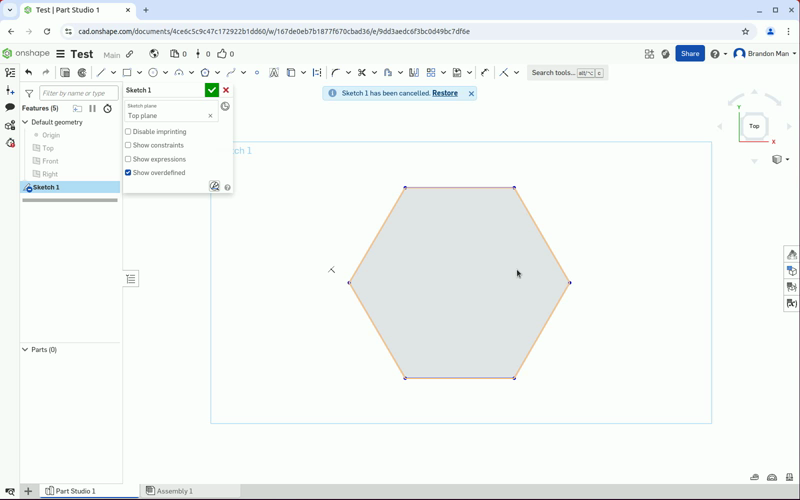
click(517, 269)
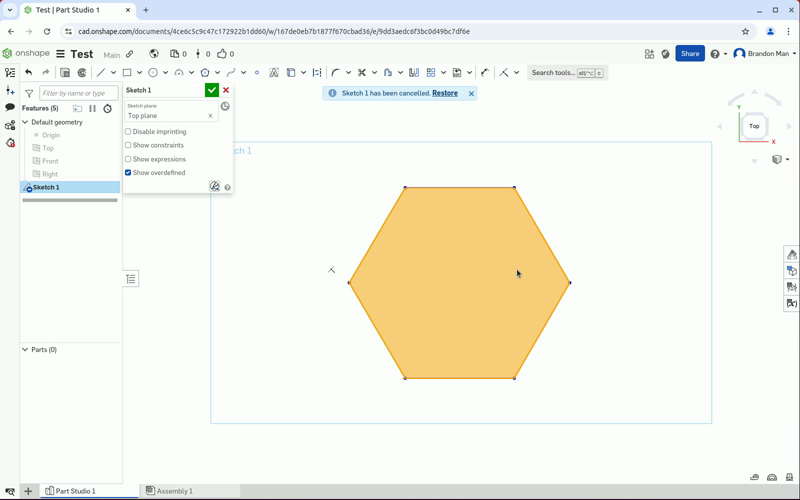
mouse_move(73, 352)
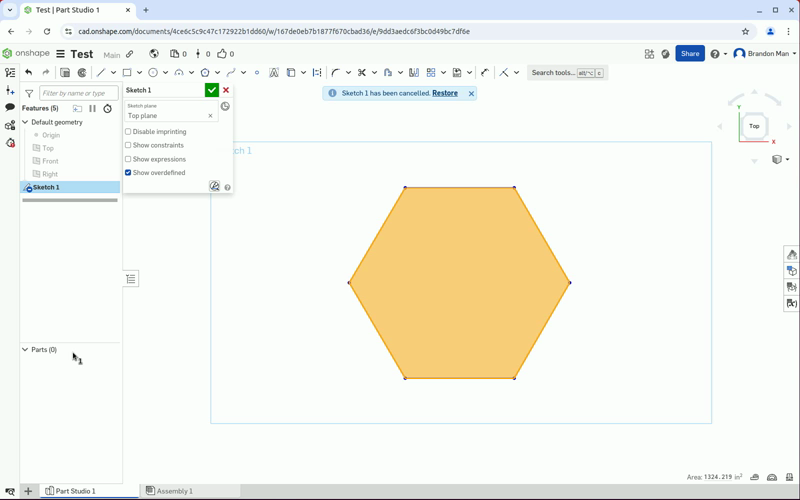
key(shift+y)
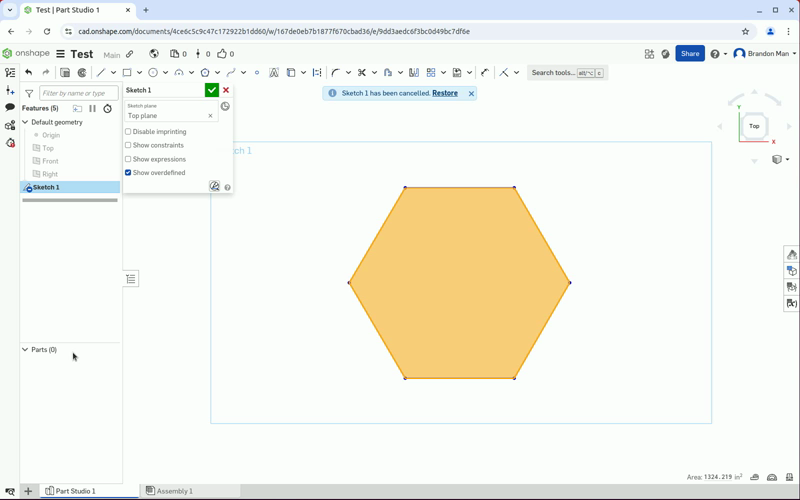
key(shift+e)
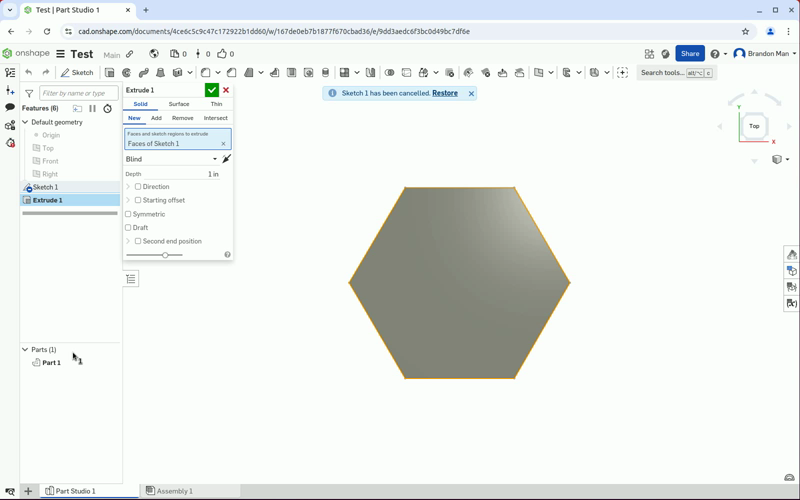
mouse_move(143, 106)
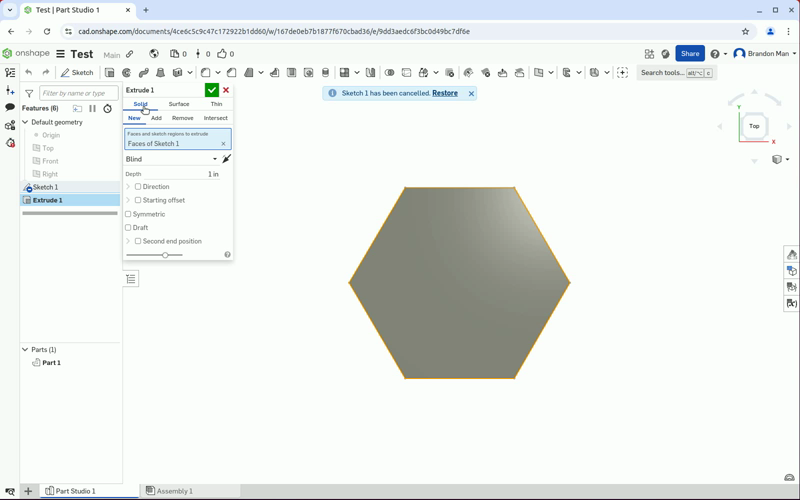
click(143, 106)
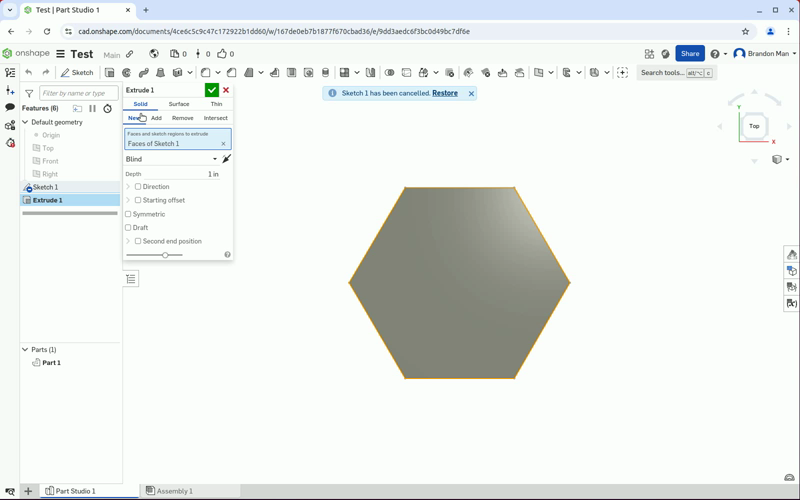
mouse_move(137, 120)
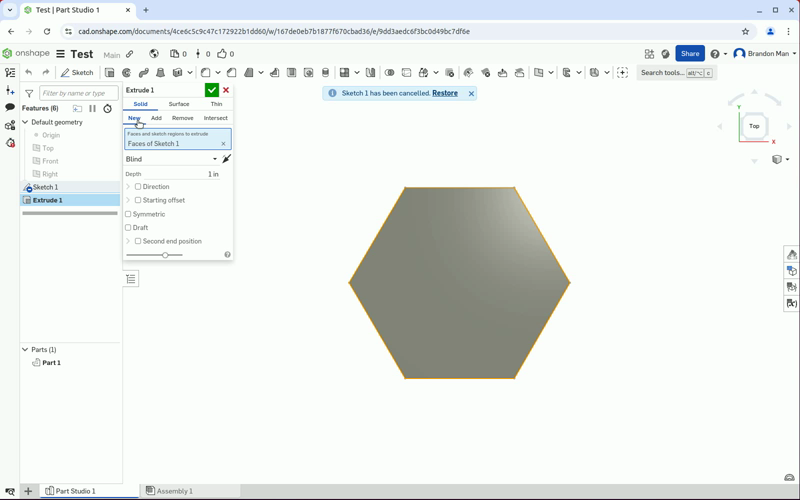
click(137, 120)
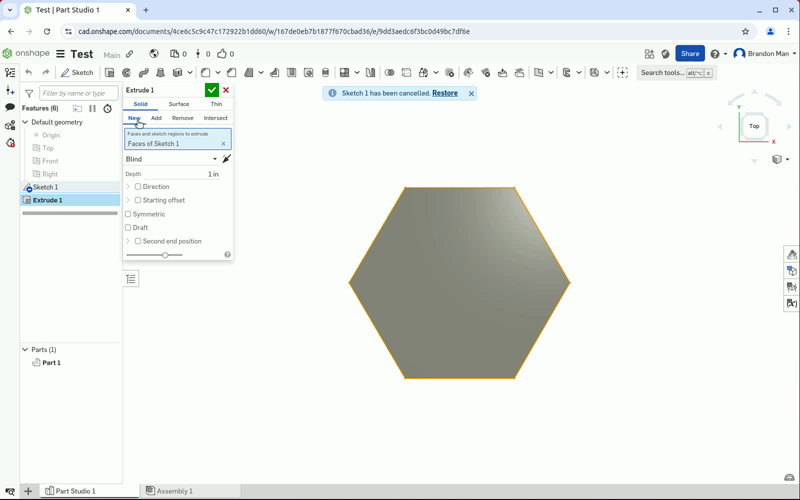
key(tab, 4)
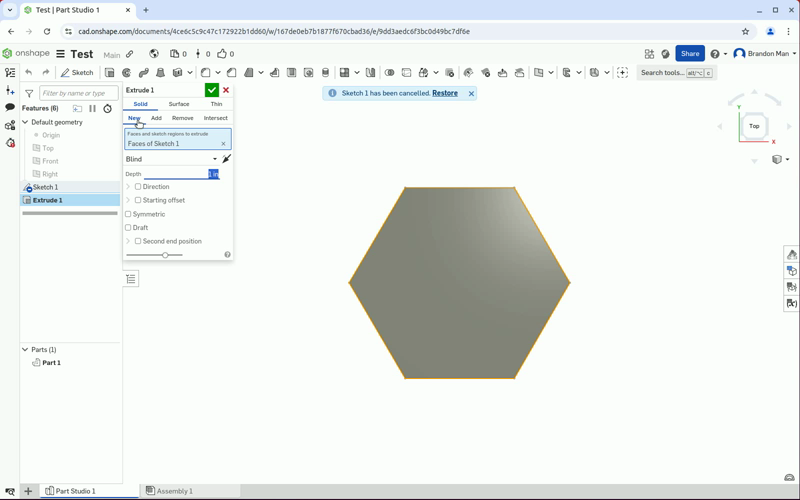
text(15.405)
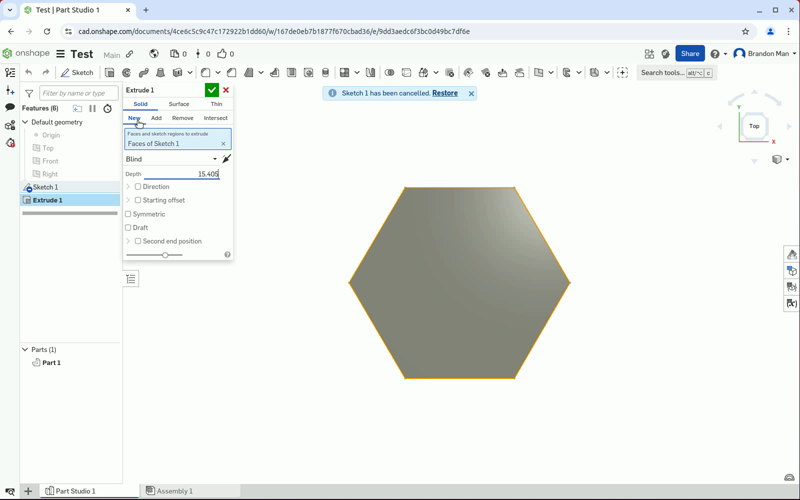
key(enter)
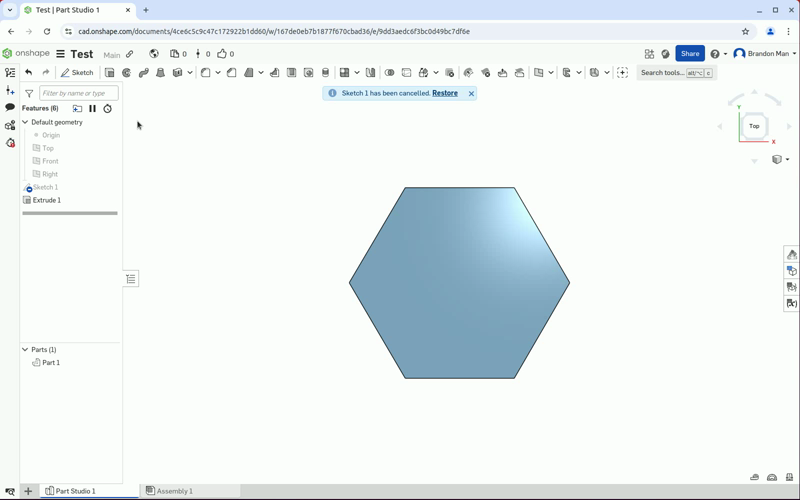
key(shift+h)
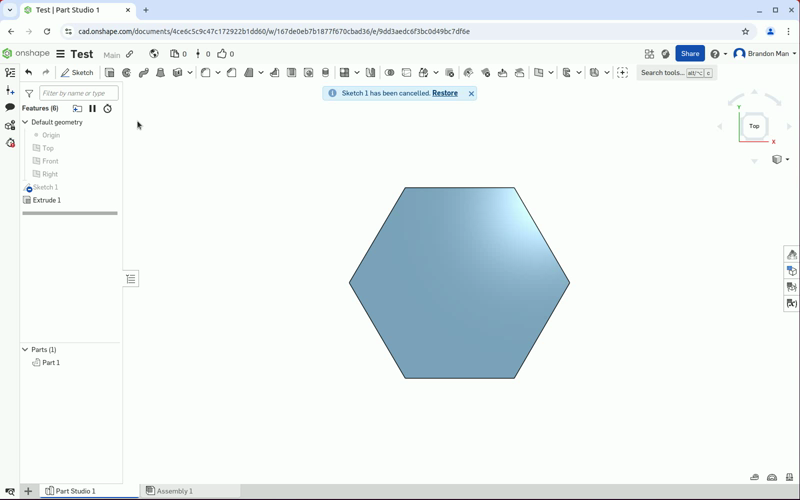
key(shift+h)
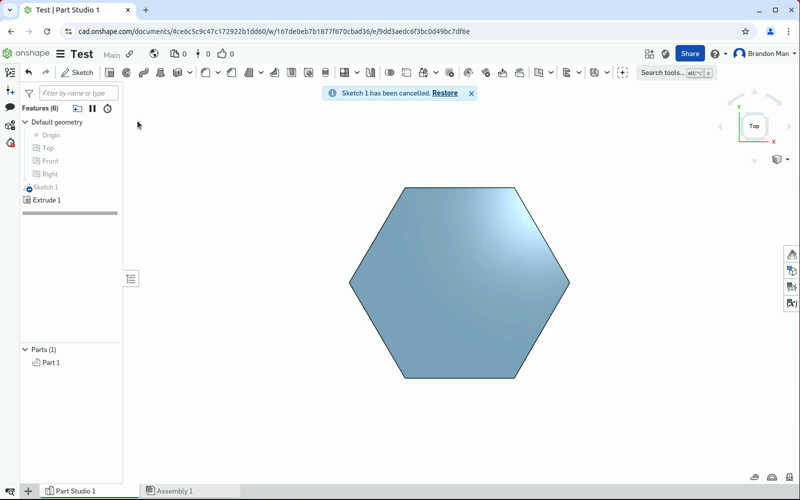
mouse_move(73, 189)
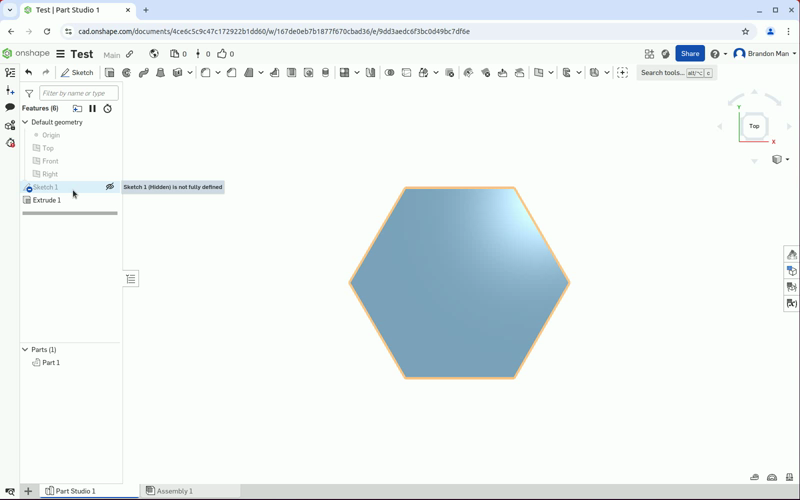
click(73, 189)
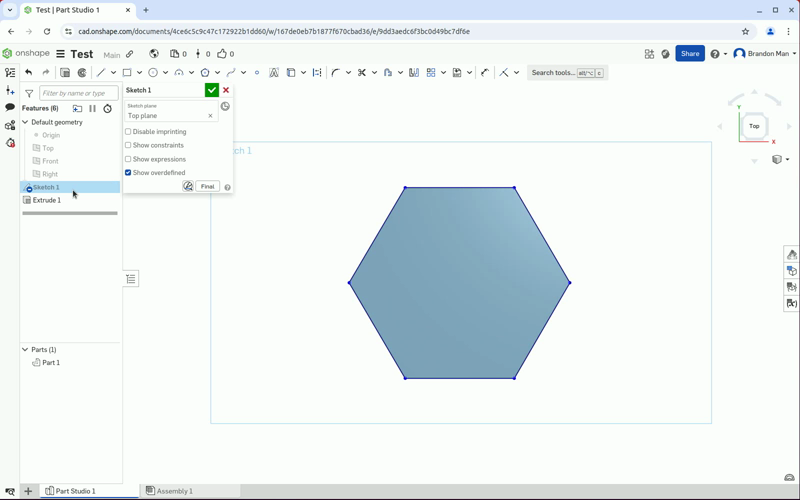
mouse_move(229, 92)
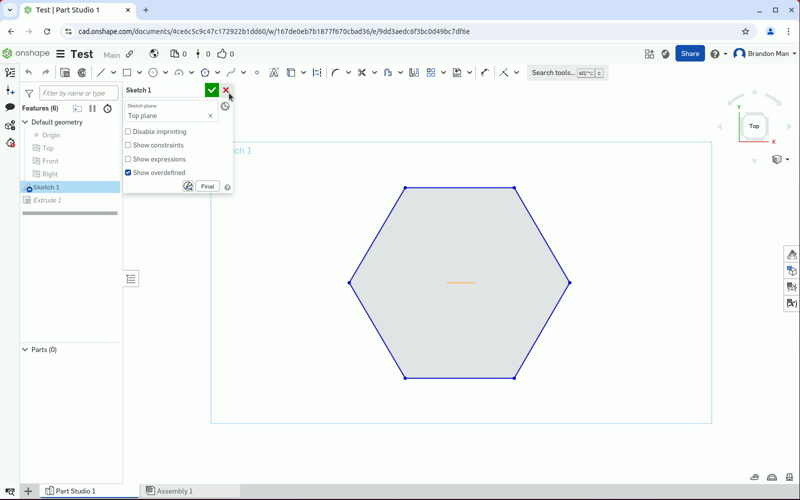
click(229, 92)
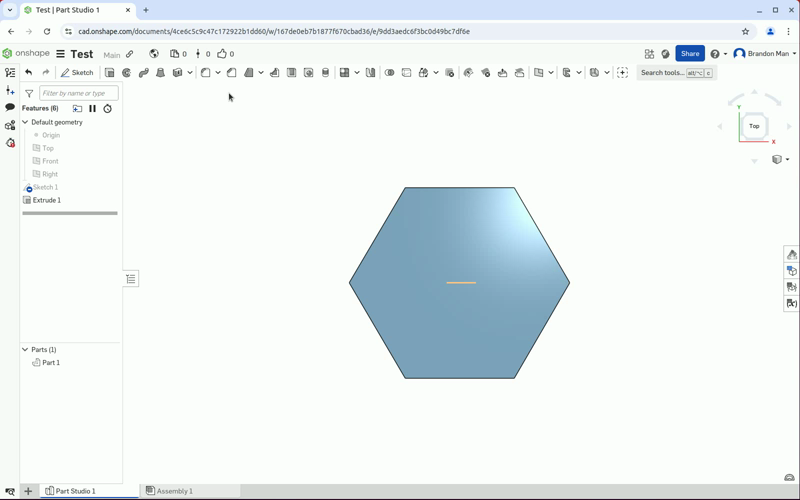
mouse_move(541, 75)
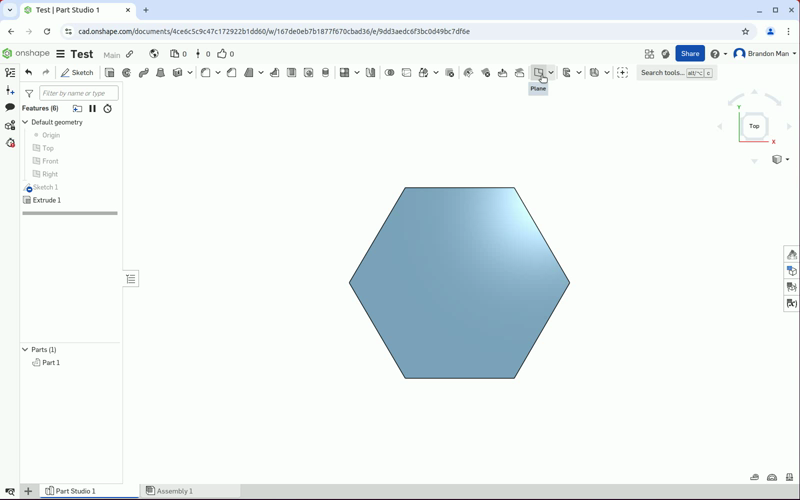
click(541, 75)
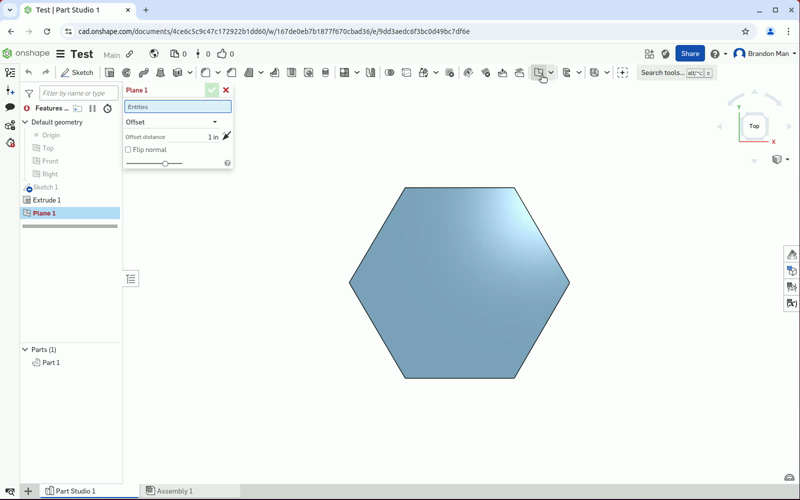
mouse_move(73, 150)
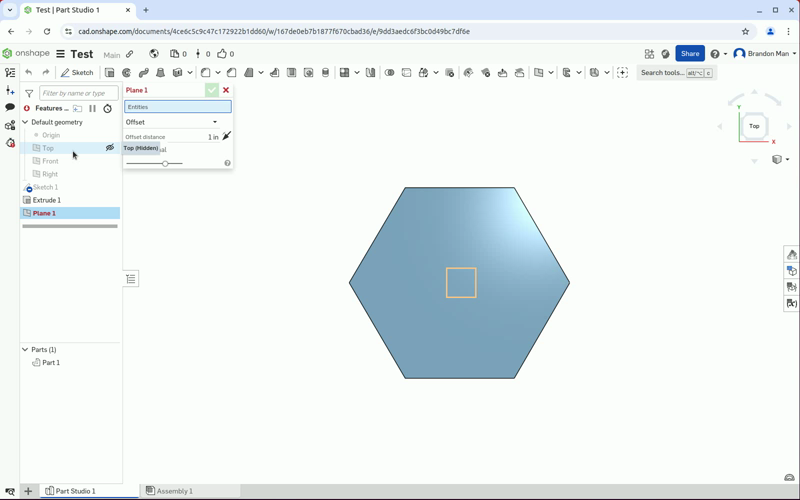
click(73, 150)
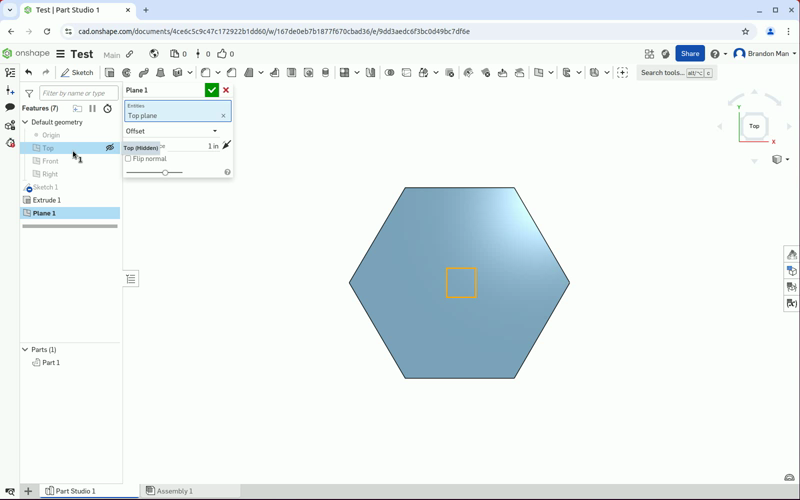
key(tab, 2)
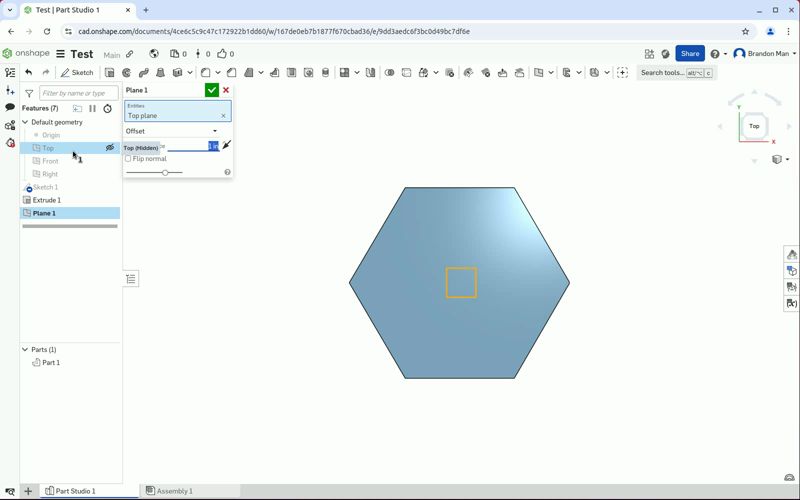
text(15.405)
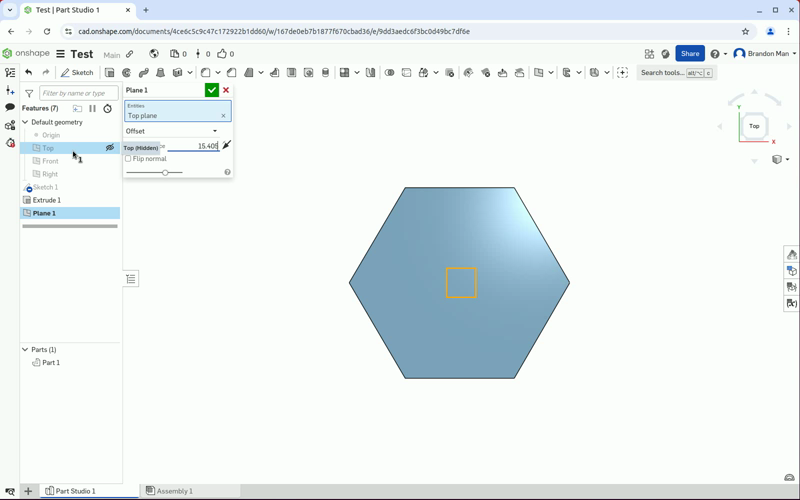
key(enter, 2)
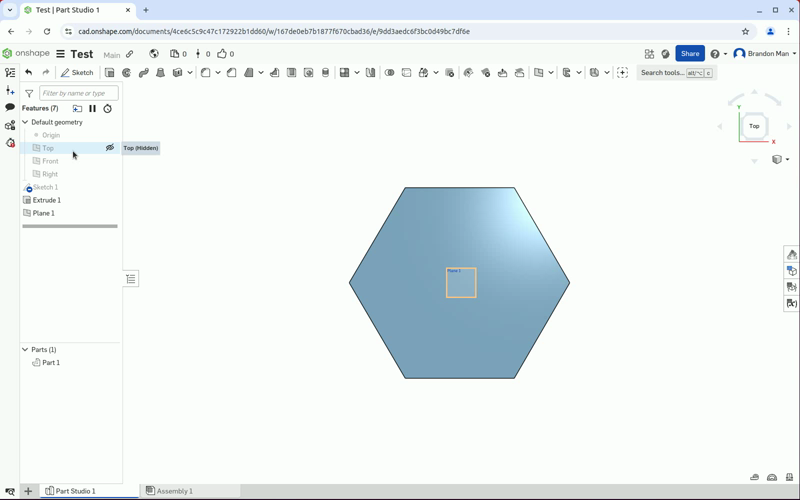
key(shift+s)
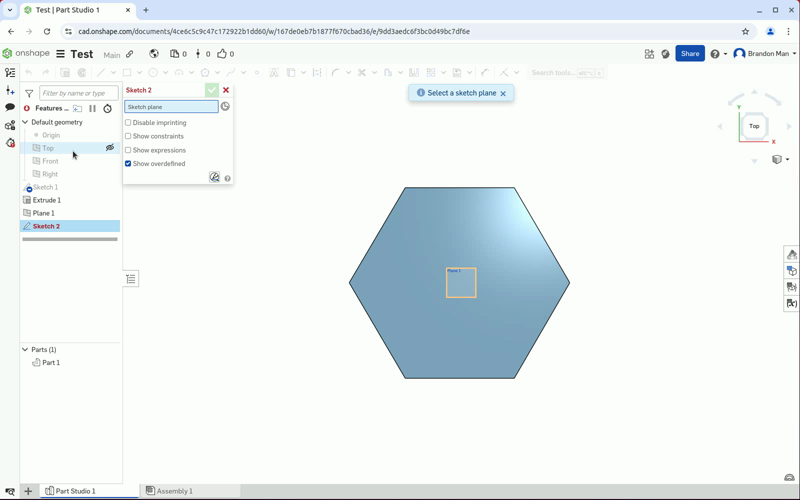
mouse_move(73, 215)
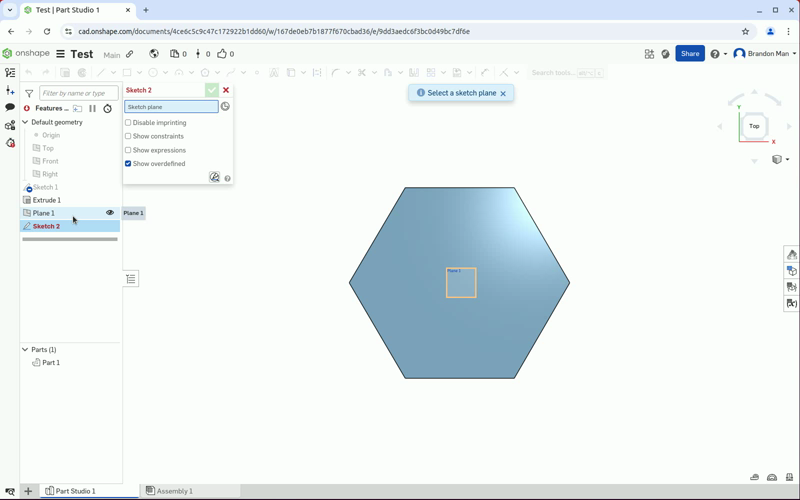
click(73, 215)
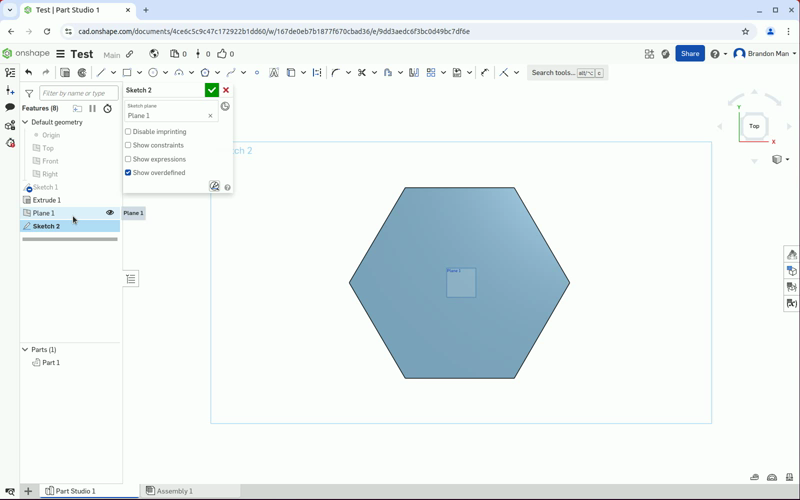
mouse_move(73, 352)
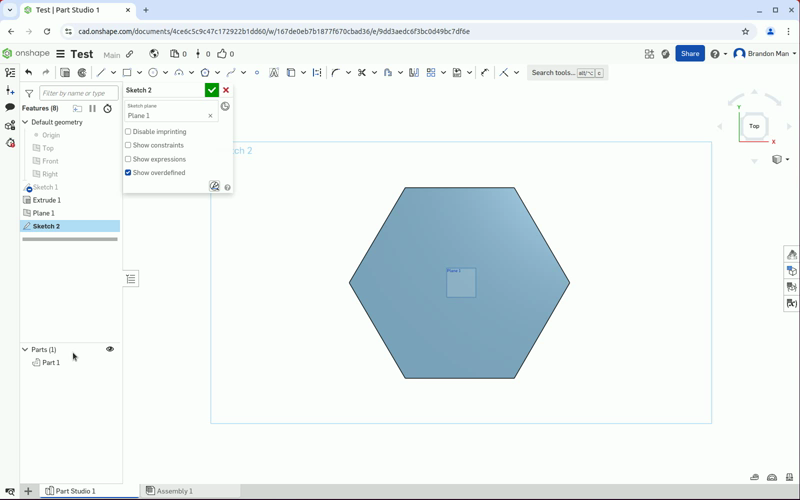
key(y)
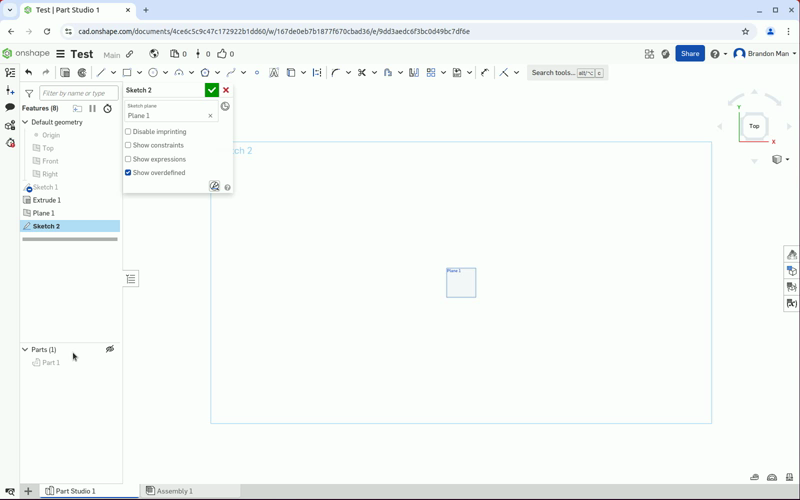
key(c)
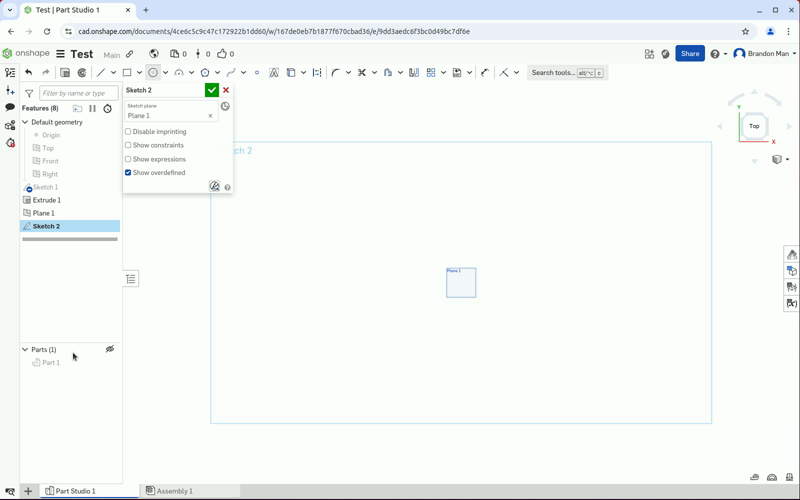
key_down(shift)
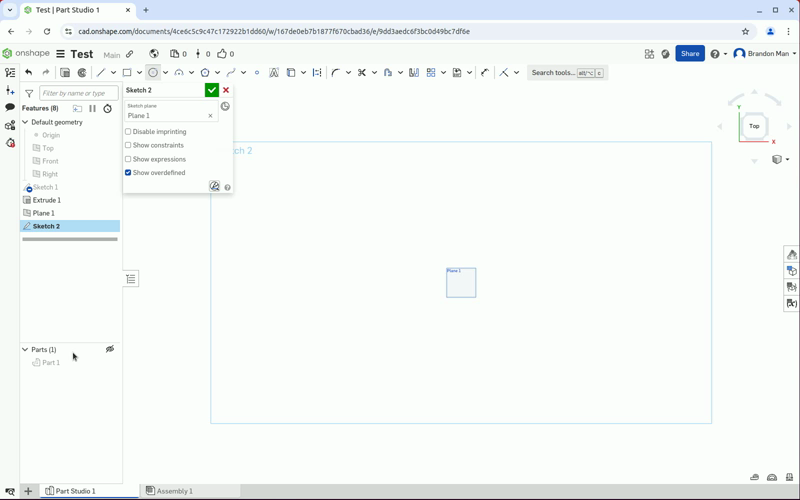
mouse_move(461, 282)
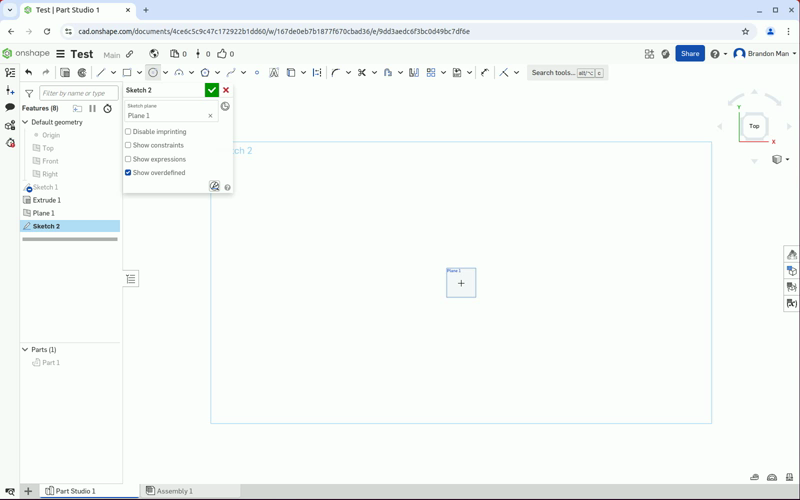
click(461, 282)
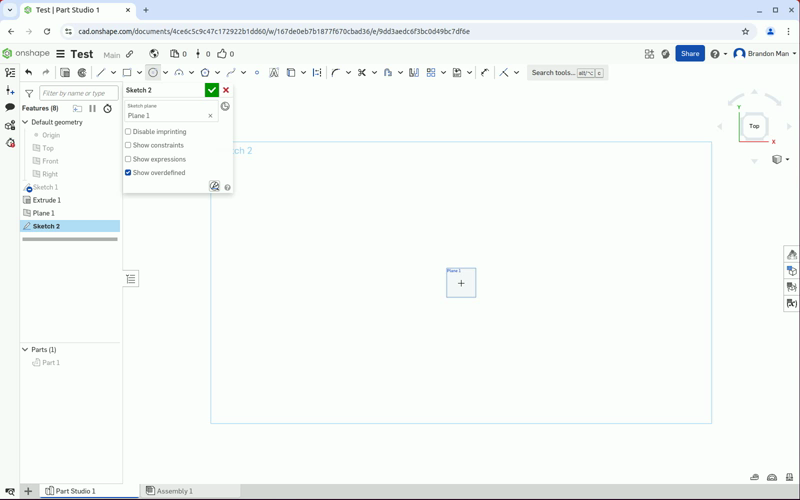
key_up(shift)
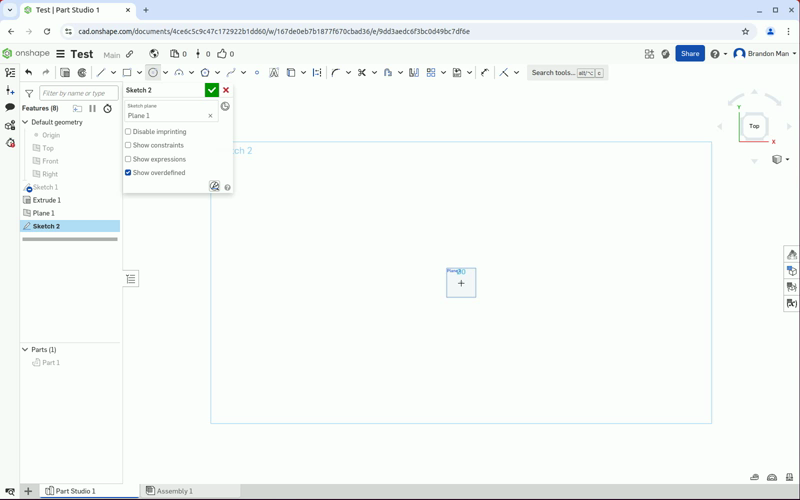
mouse_move(552, 282)
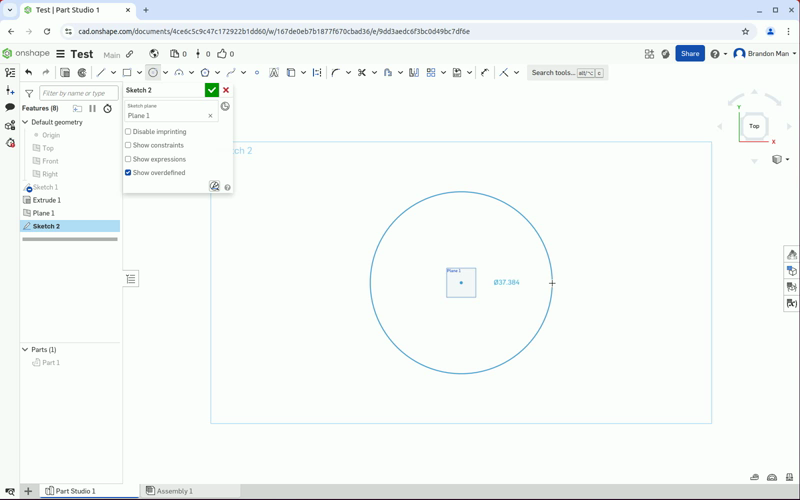
click(552, 282)
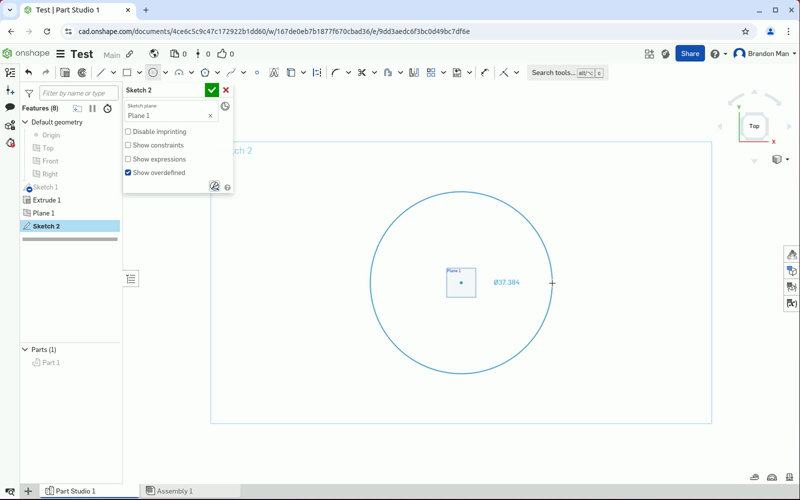
key(esc)
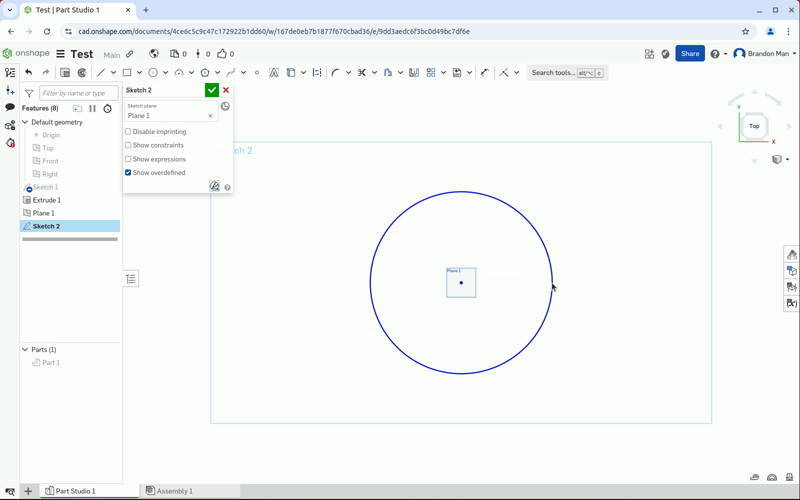
mouse_move(459, 271)
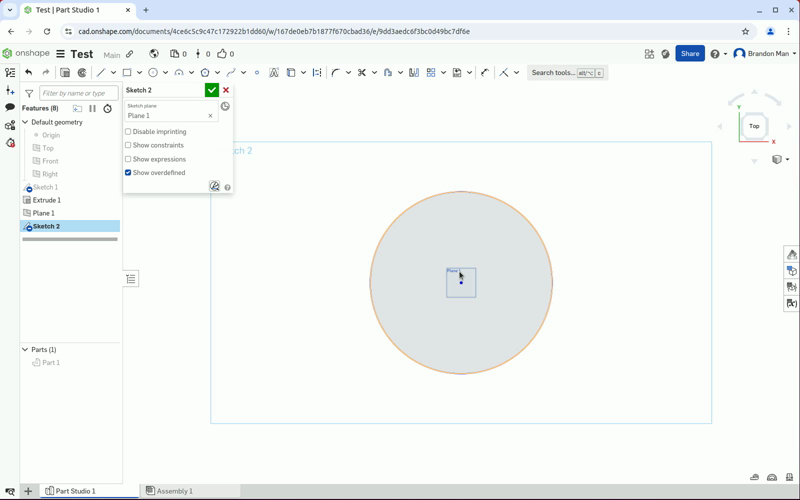
click(459, 271)
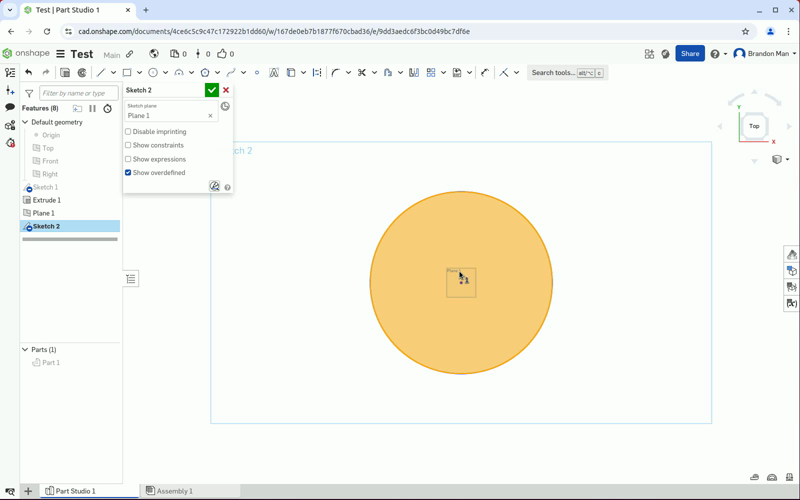
mouse_move(73, 352)
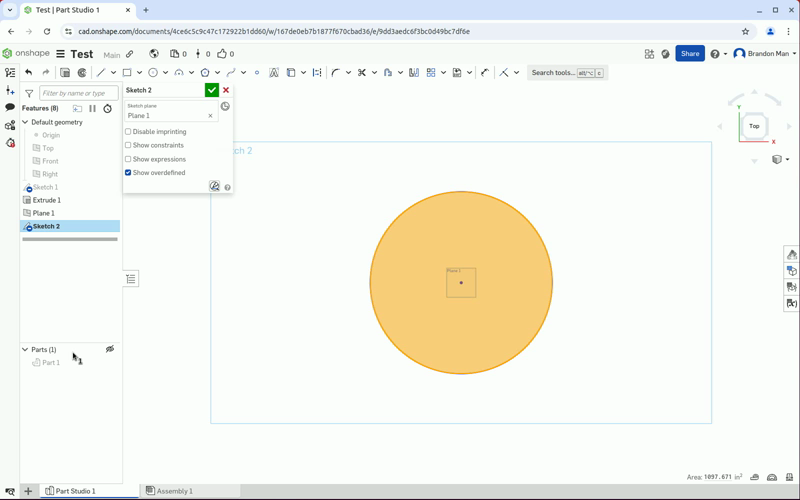
key(shift+y)
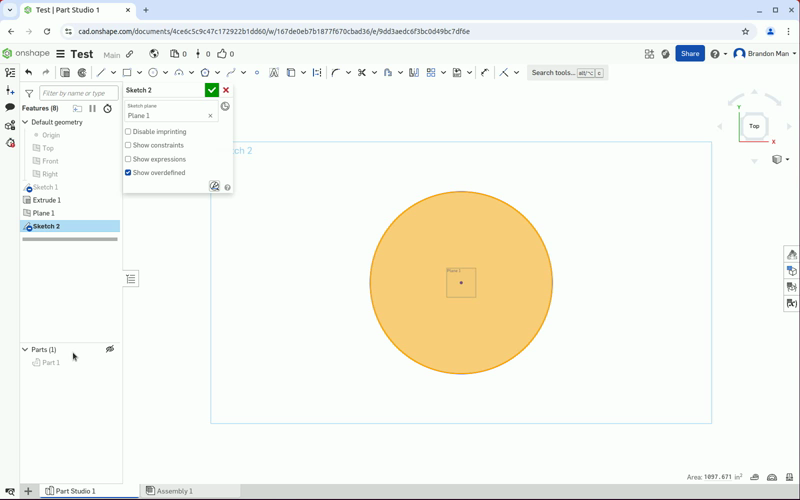
key(shift+e)
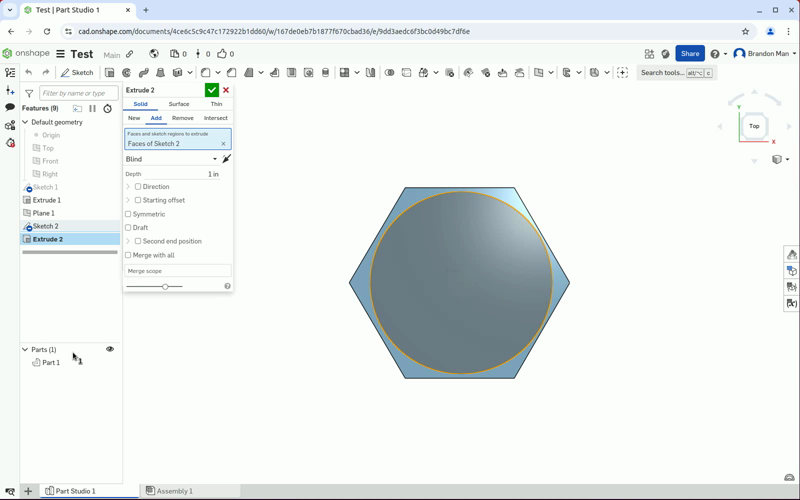
mouse_move(143, 106)
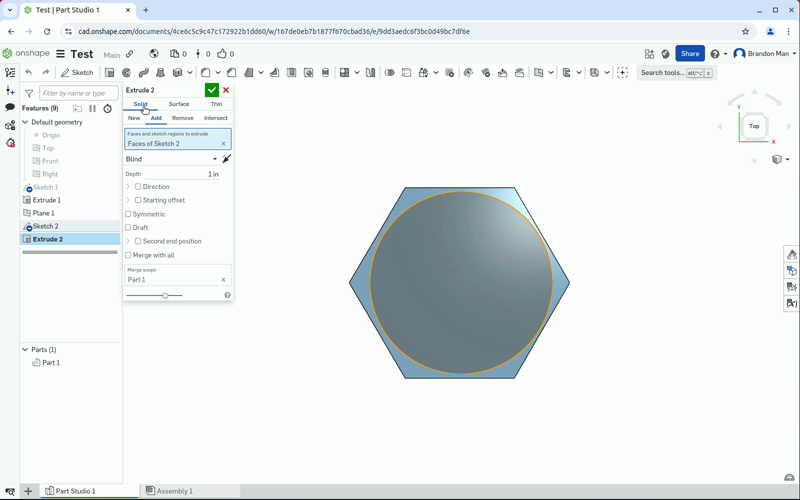
click(143, 106)
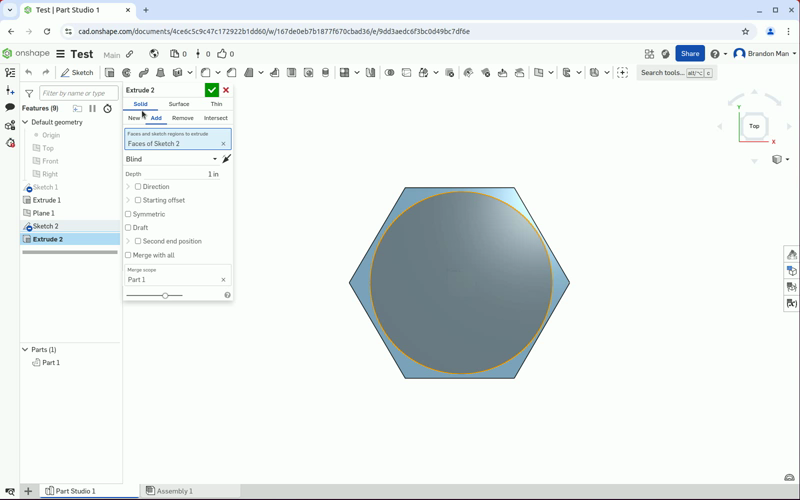
mouse_move(137, 120)
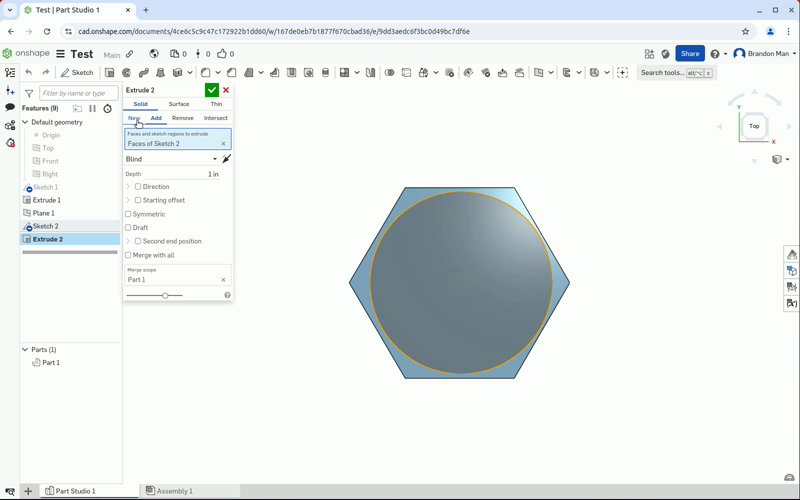
click(137, 120)
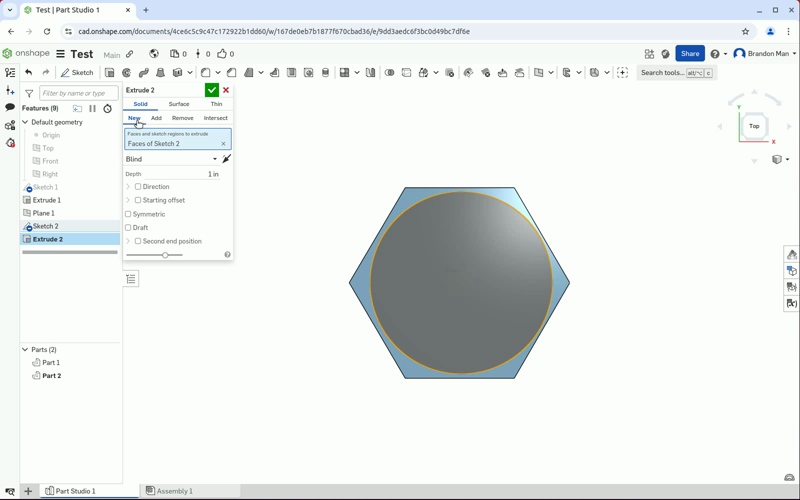
key(tab, 4)
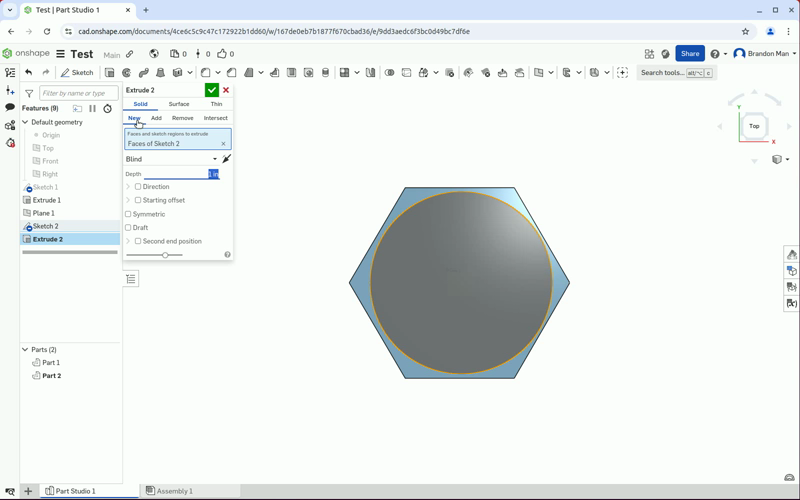
text(7.703)
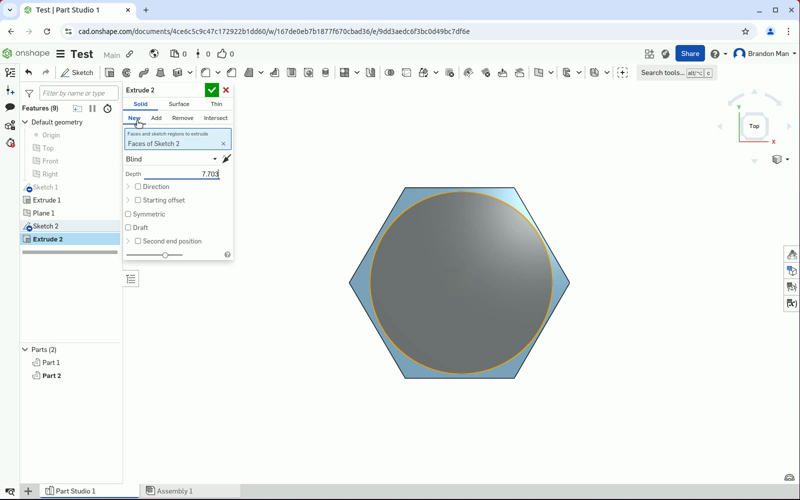
key(enter)
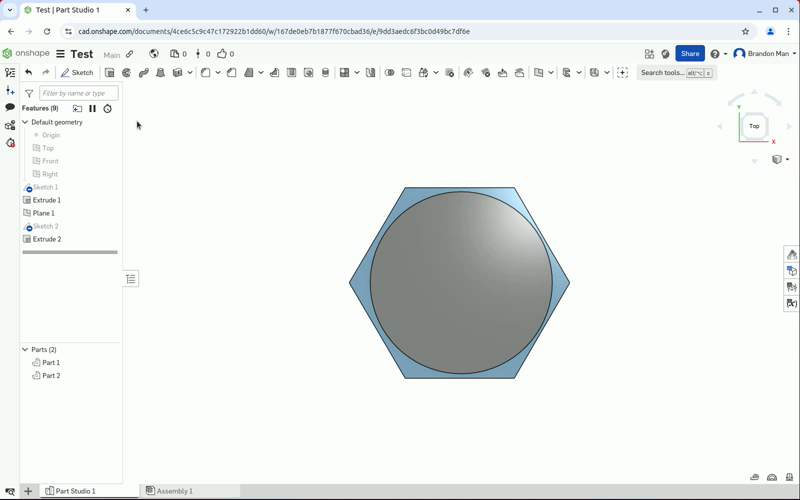
key(shift+h)
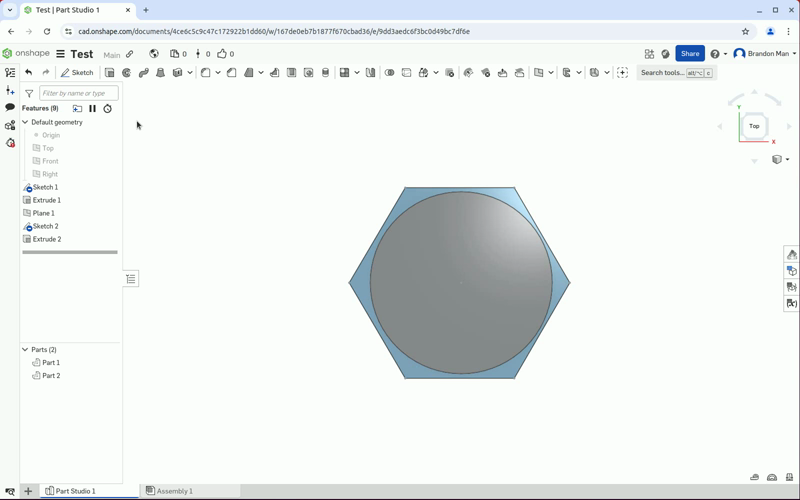
key(shift+h)
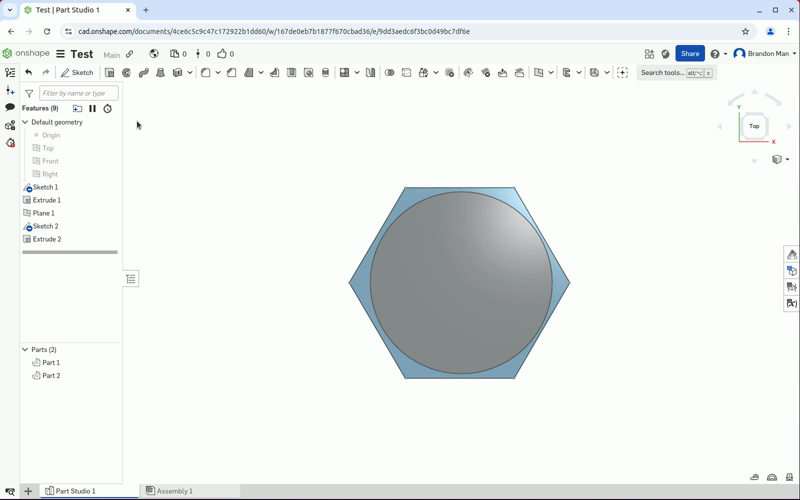
key(shift+7)
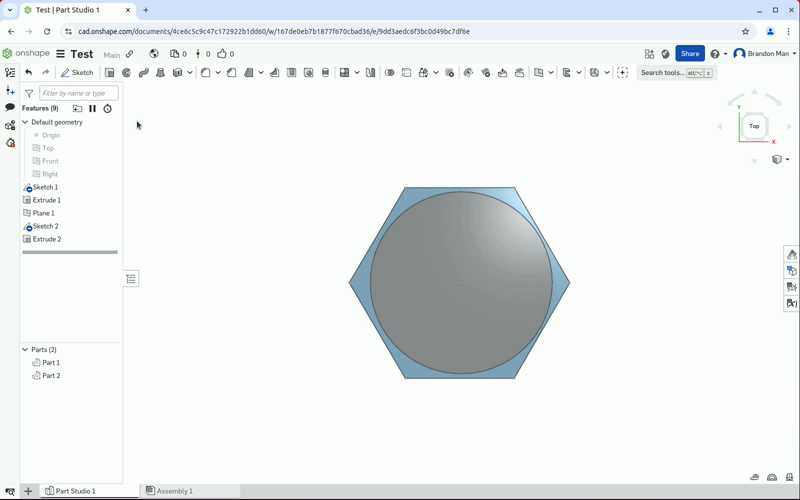
key(up, 3)
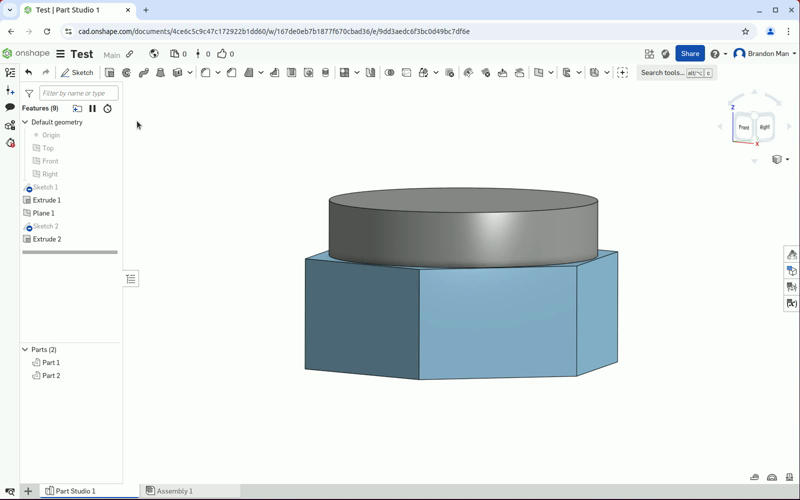
key(left, 3)
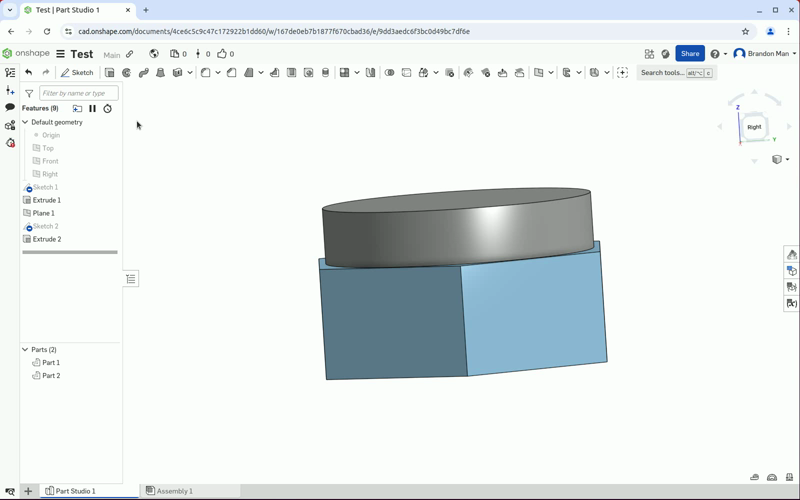
key(right, 3)
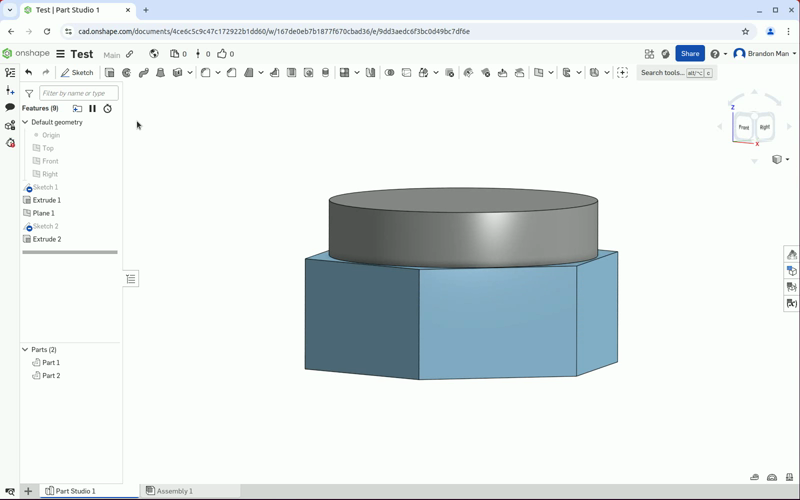
key(down, 3)
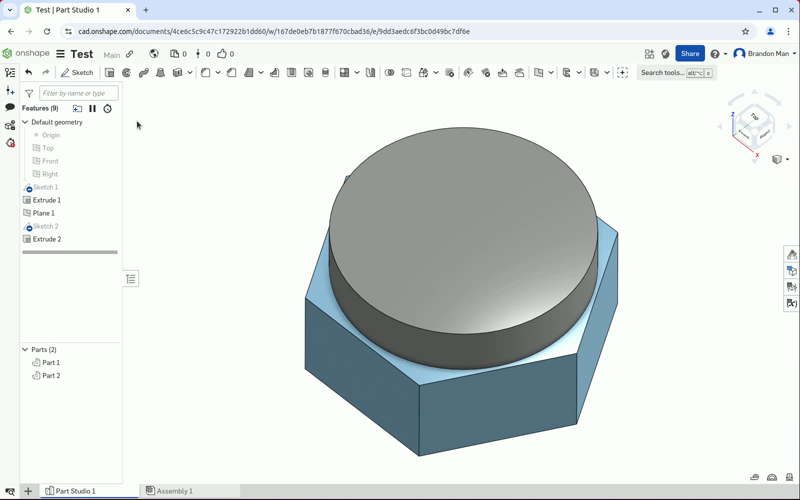
mouse_move(73, 189)
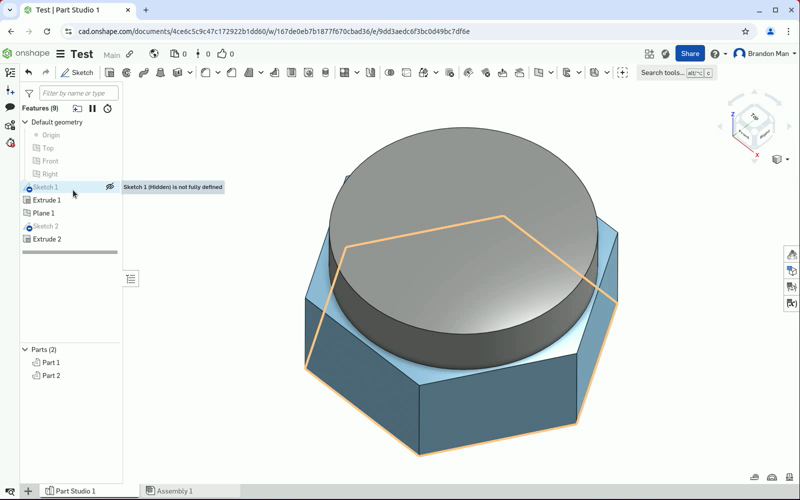
click(73, 189)